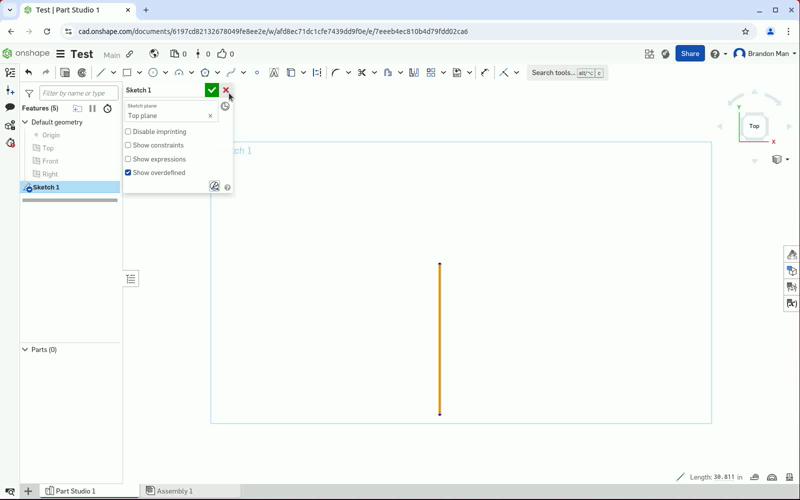
key(shift+h)
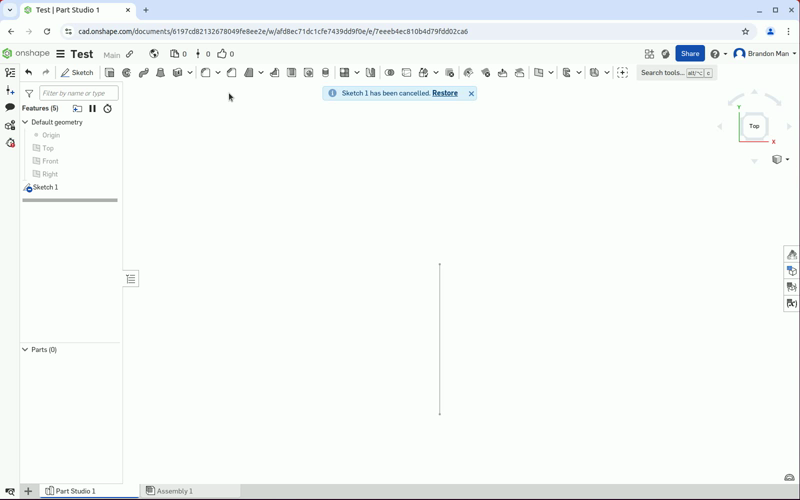
mouse_move(73, 352)
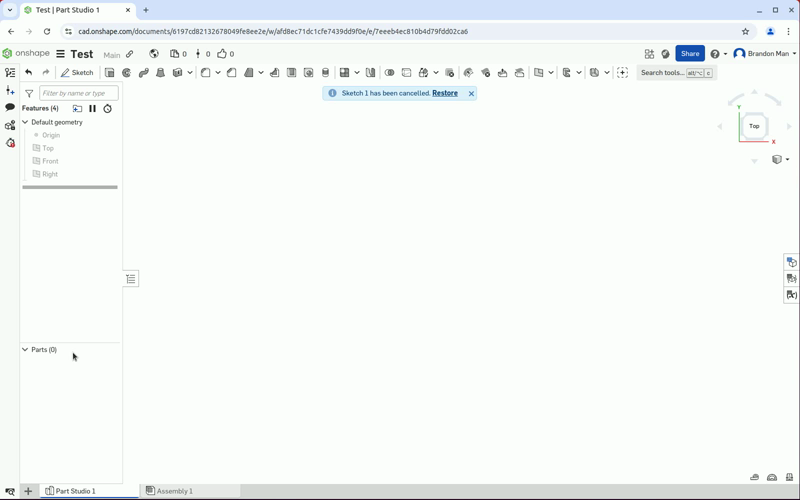
key(y)
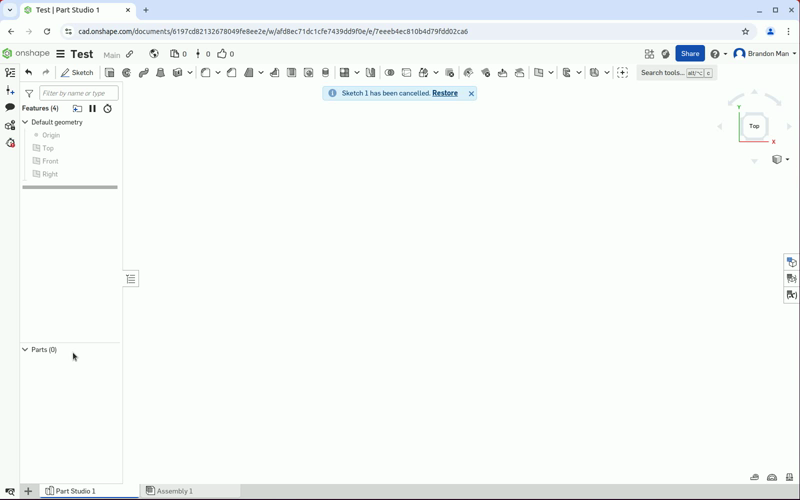
key(shift+p)
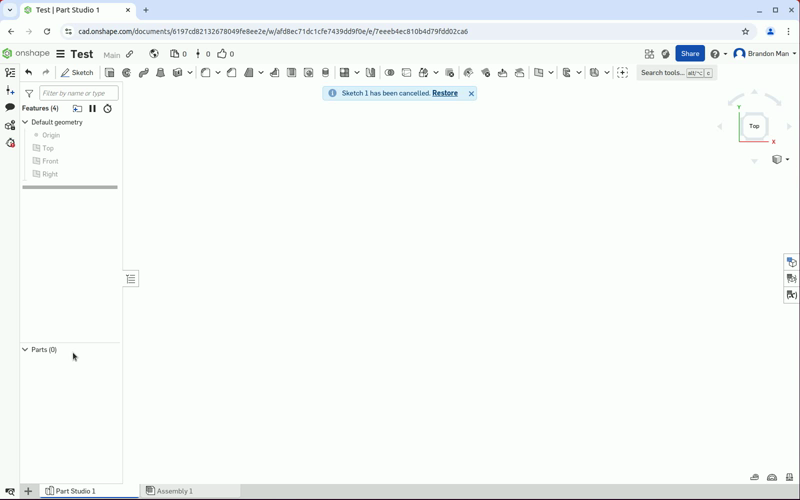
key(space)
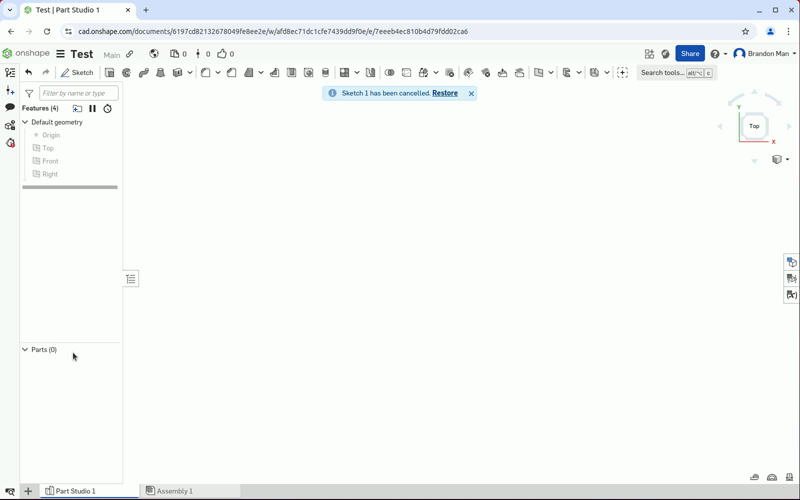
key_down(shift)
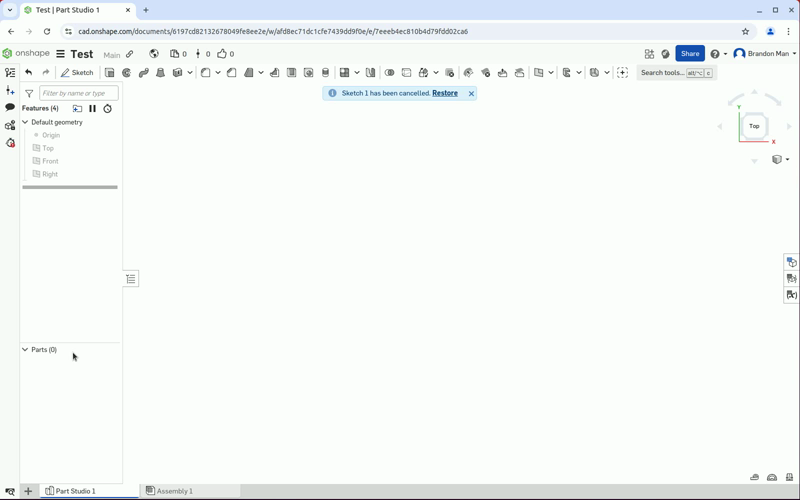
key(up)
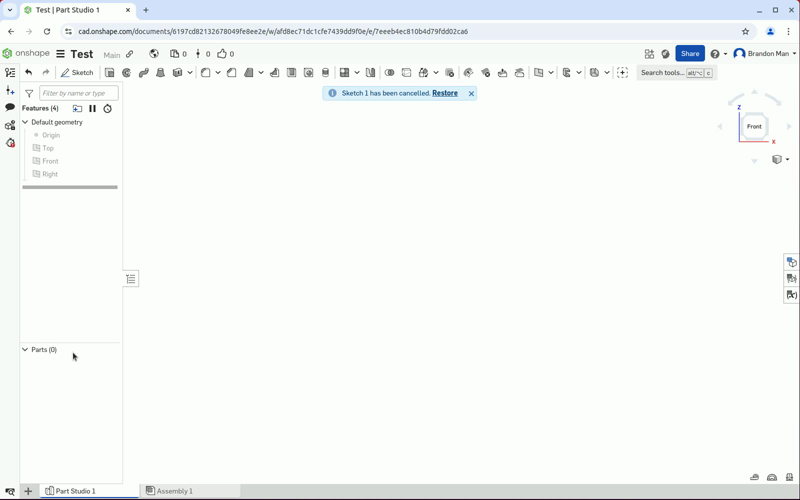
key_up(shift)
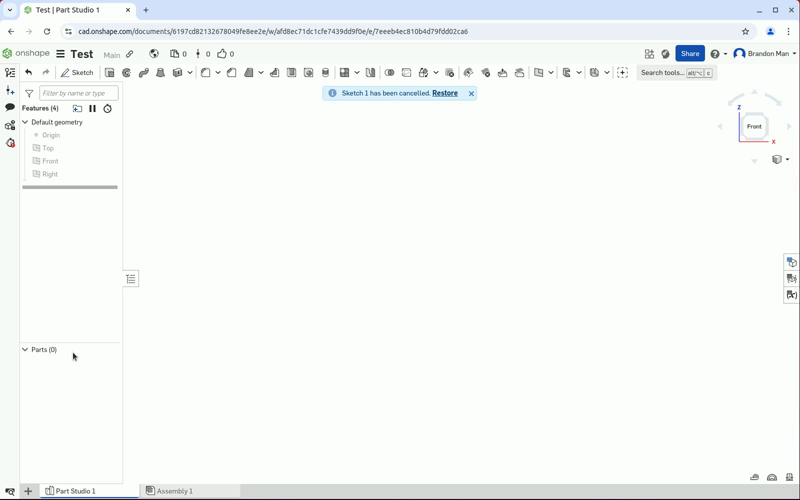
mouse_move(73, 352)
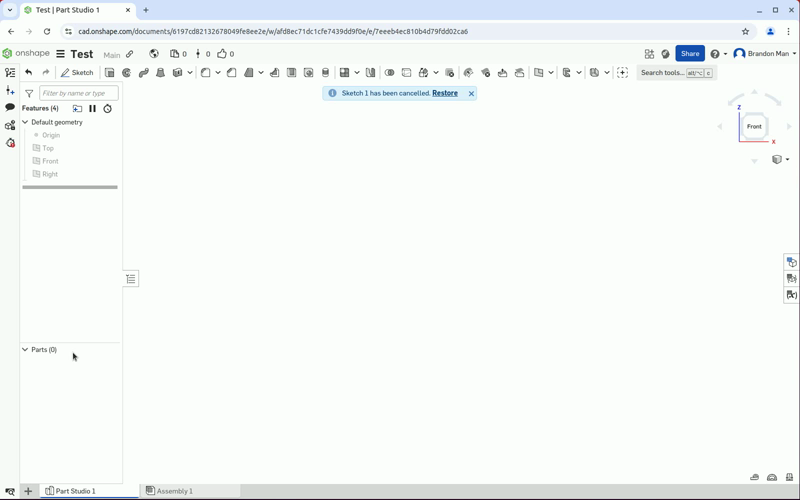
key(shift+y)
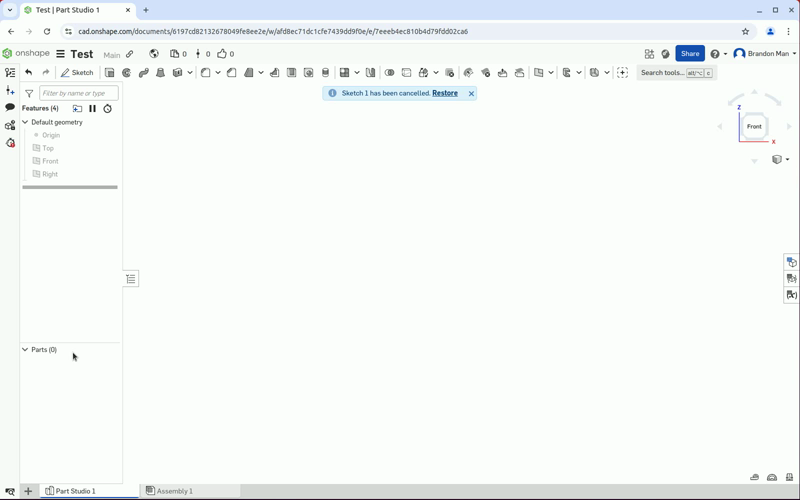
key(shift+s)
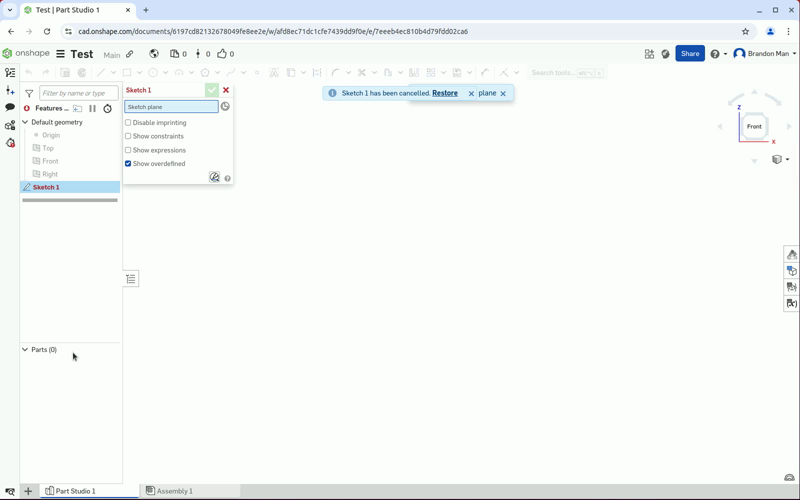
mouse_move(73, 163)
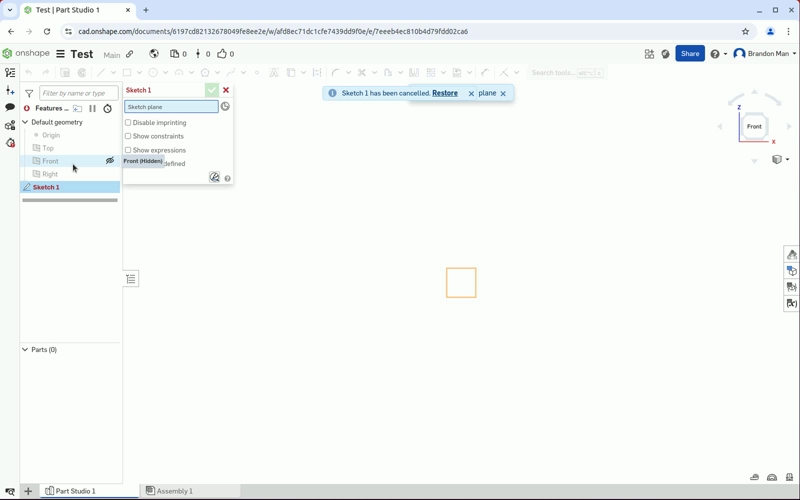
click(73, 163)
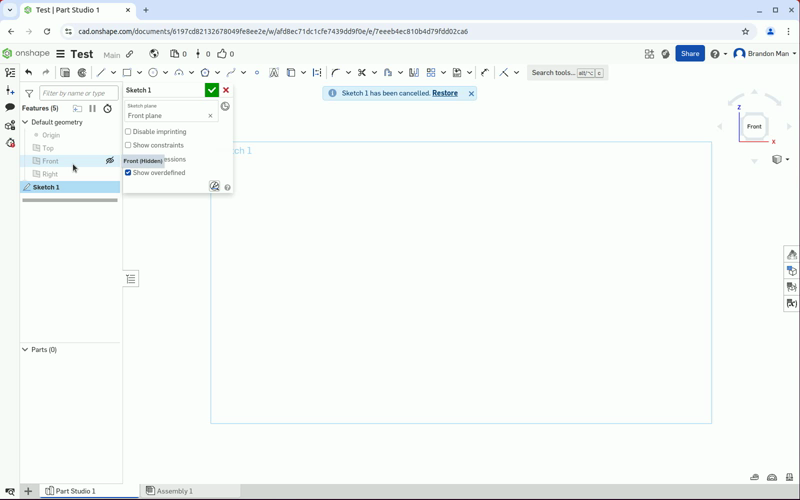
mouse_move(73, 352)
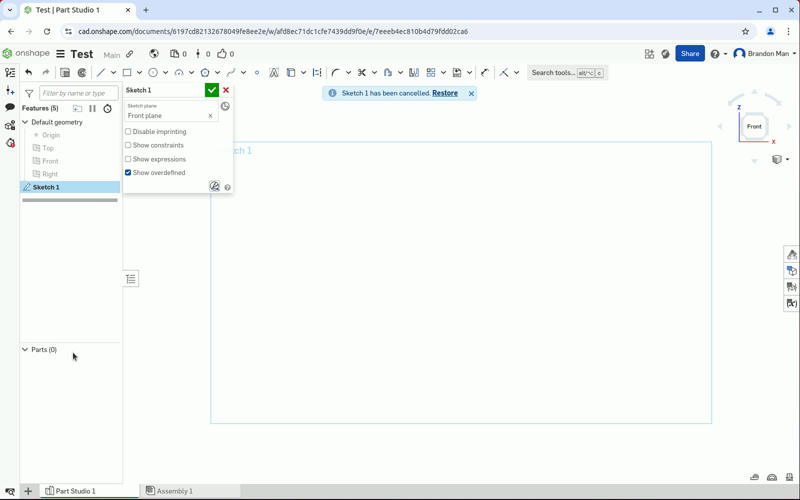
key(y)
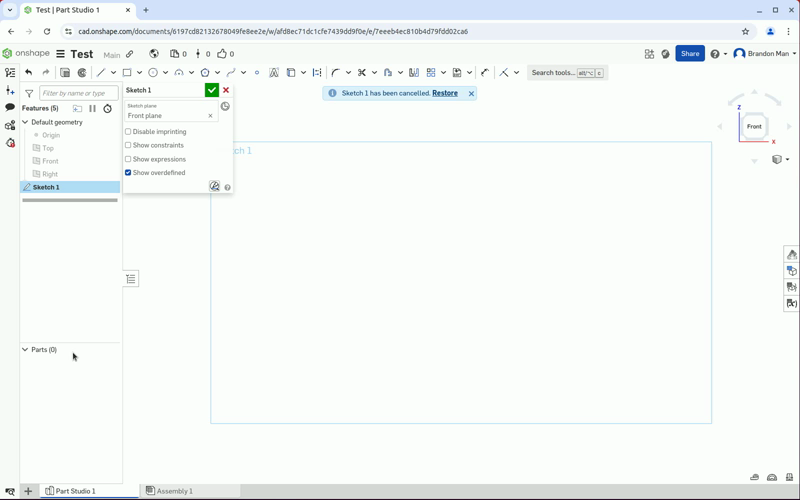
key(c)
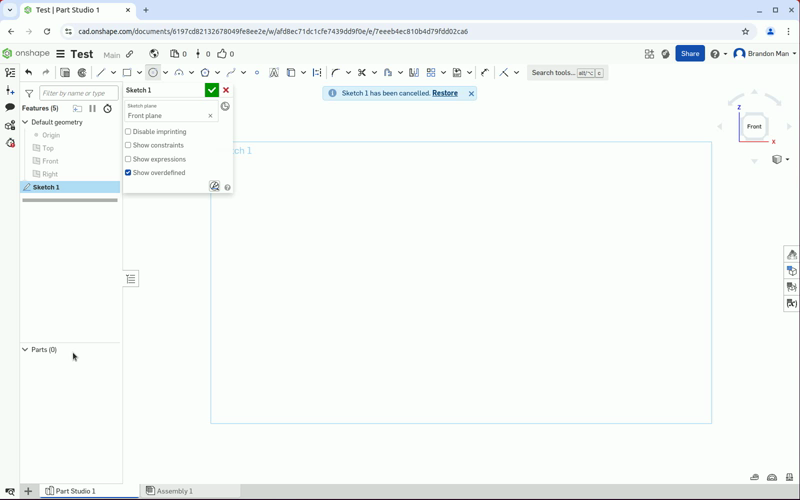
key_down(shift)
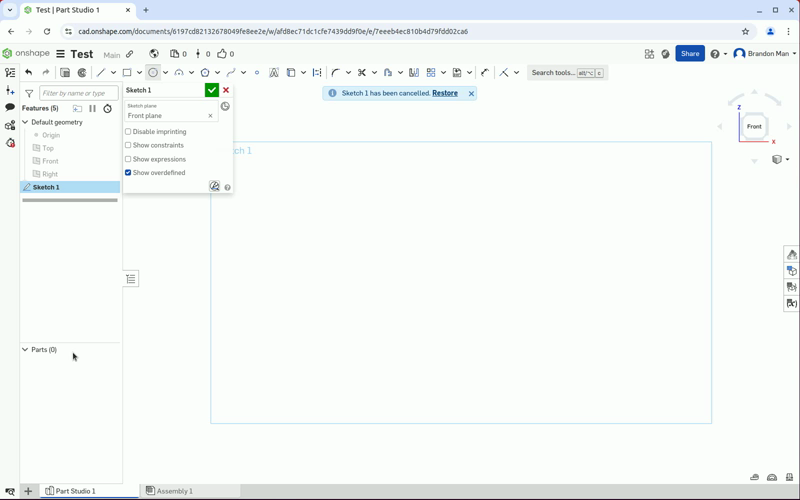
mouse_move(461, 282)
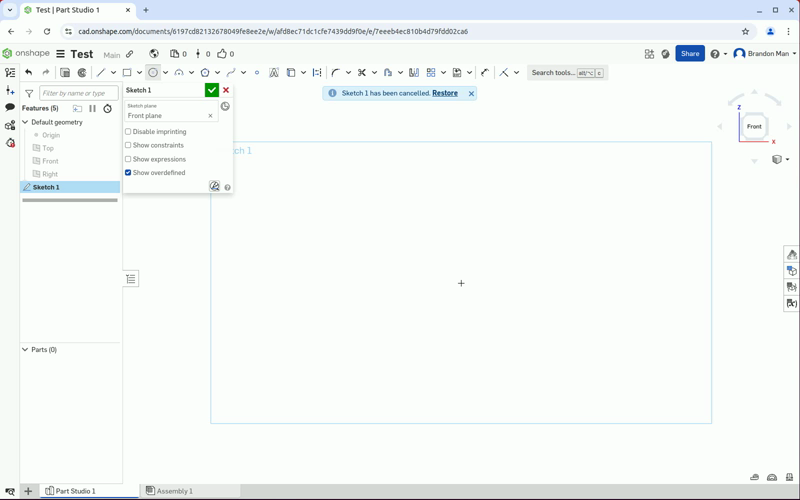
click(461, 282)
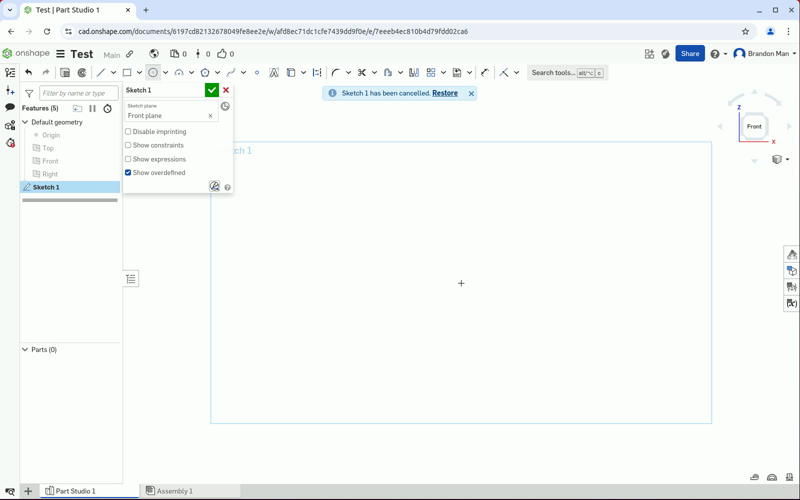
key_up(shift)
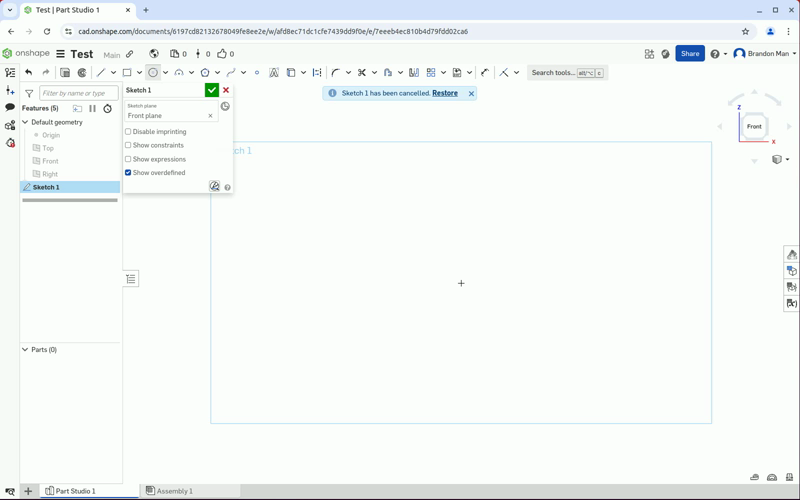
mouse_move(497, 282)
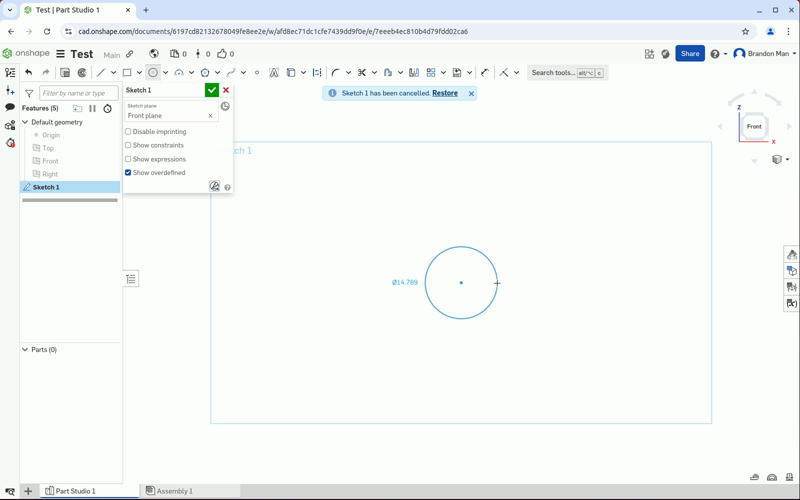
click(497, 282)
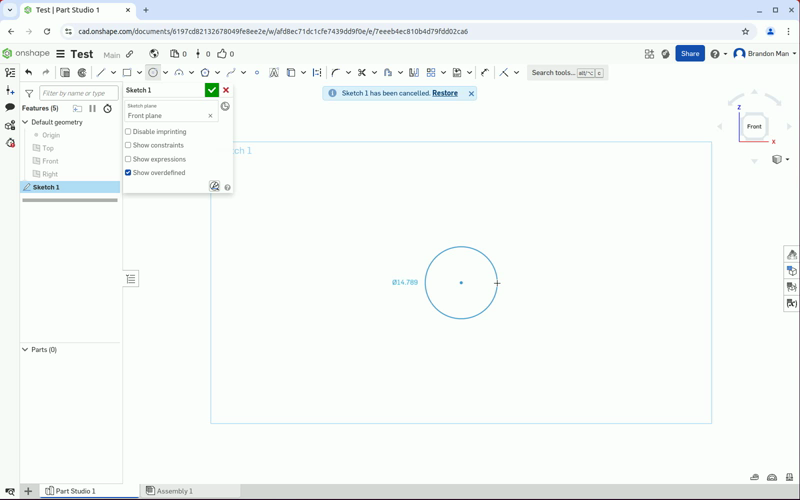
key(esc)
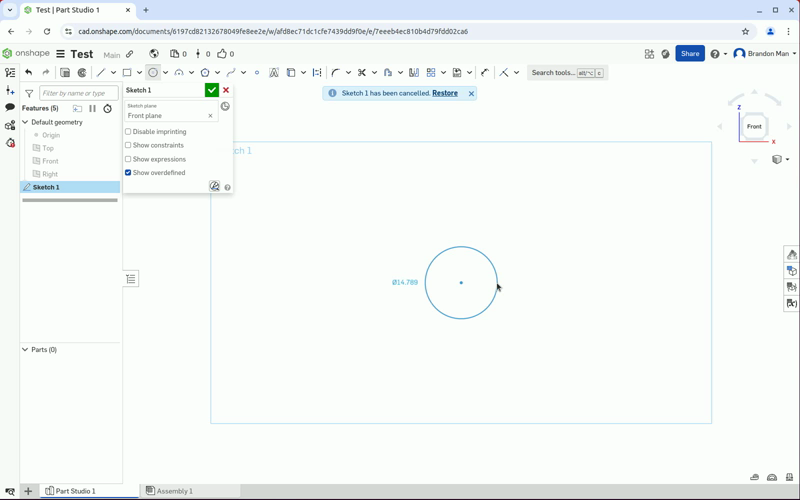
key(c)
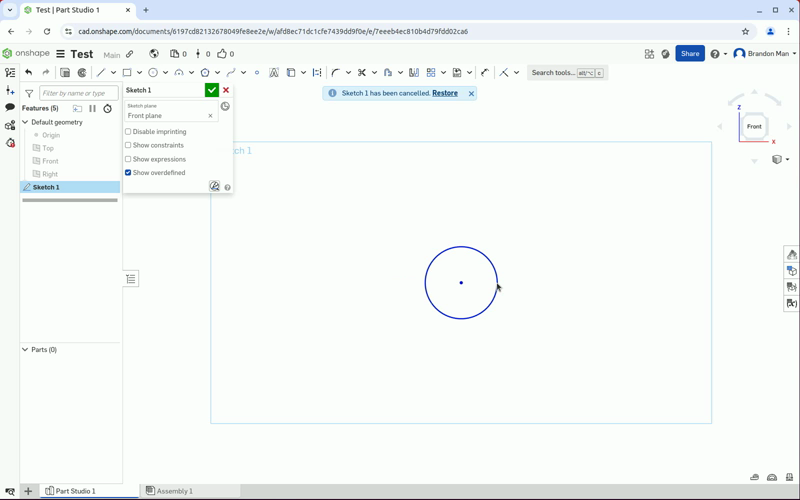
key_down(shift)
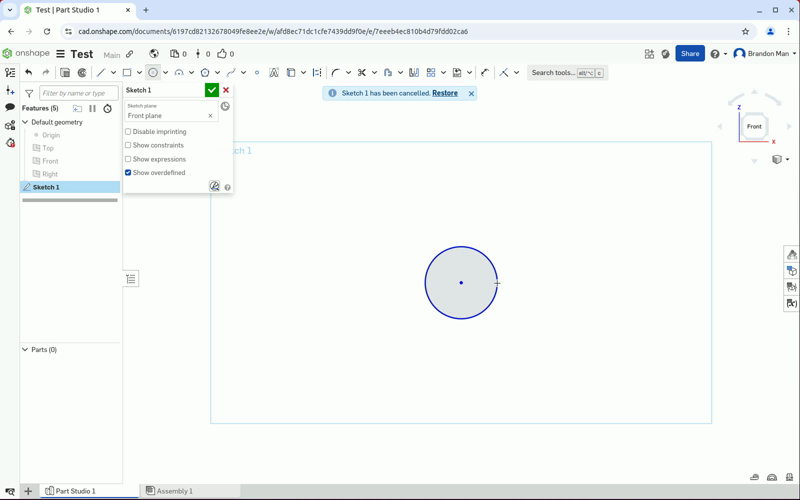
mouse_move(461, 282)
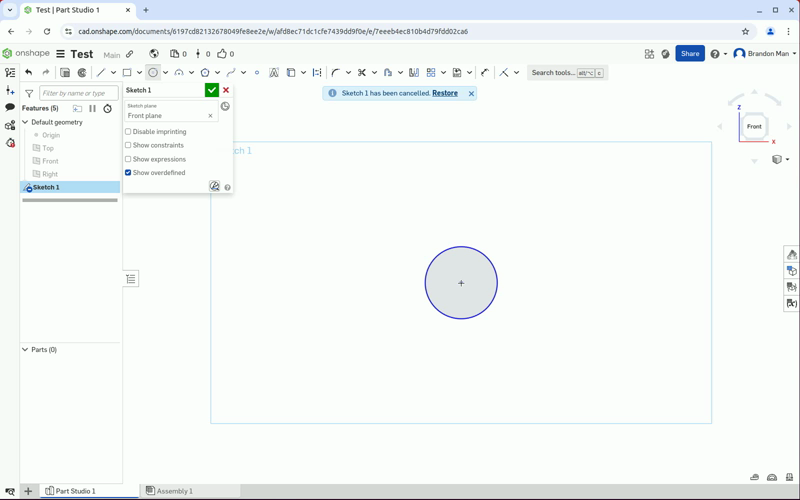
click(461, 282)
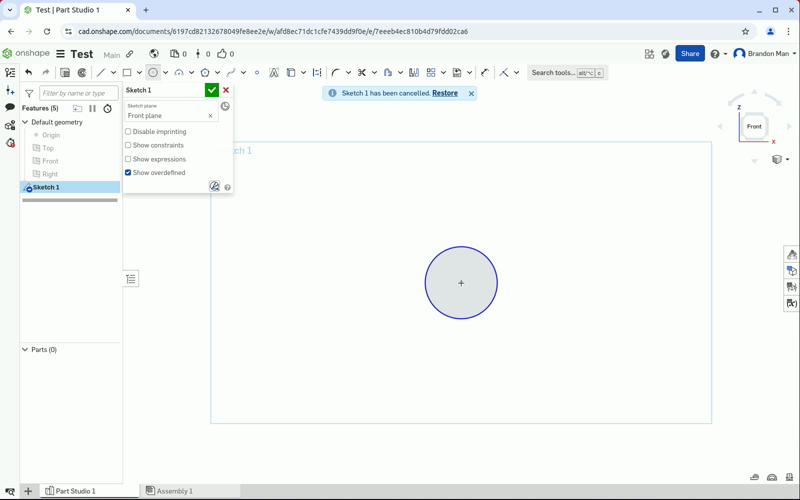
key_up(shift)
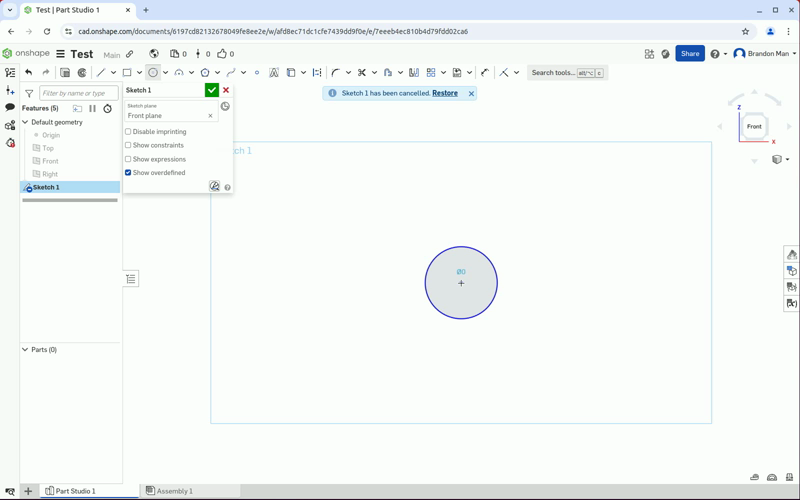
mouse_move(479, 282)
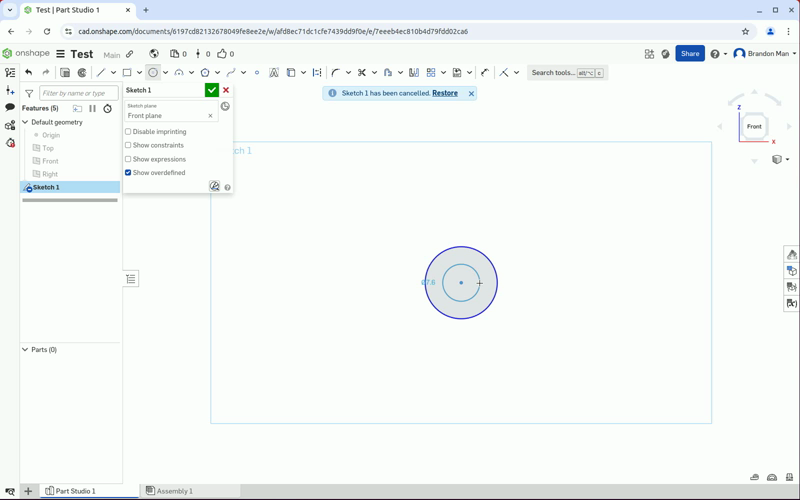
click(479, 282)
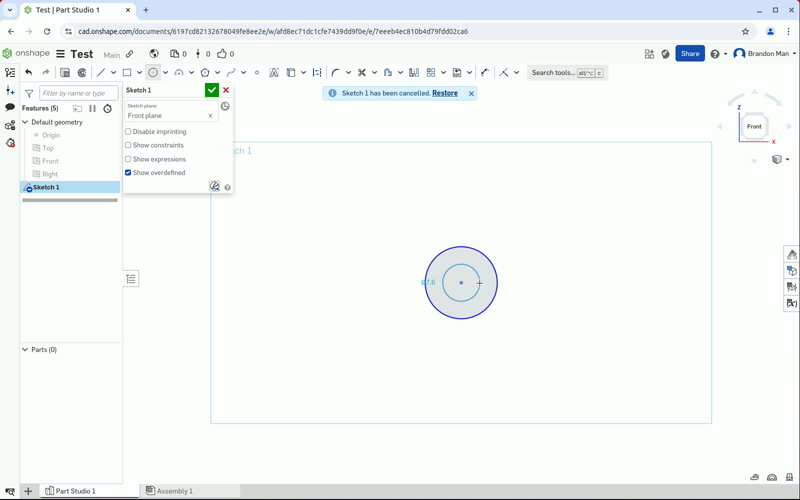
key(esc)
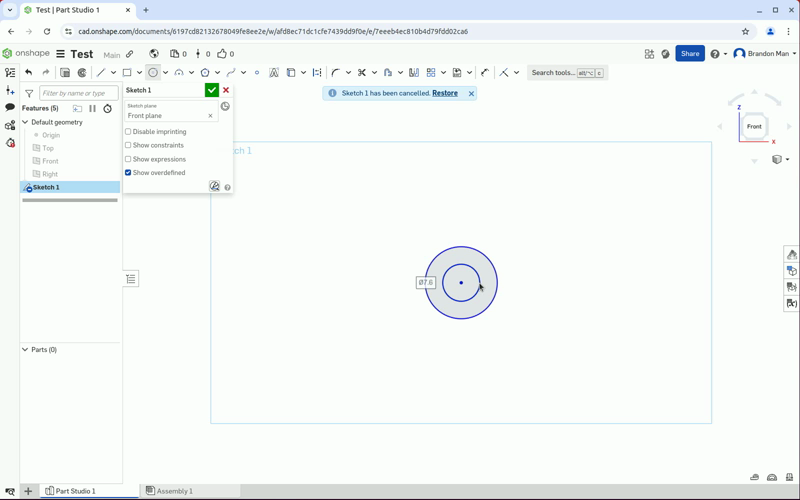
mouse_move(482, 302)
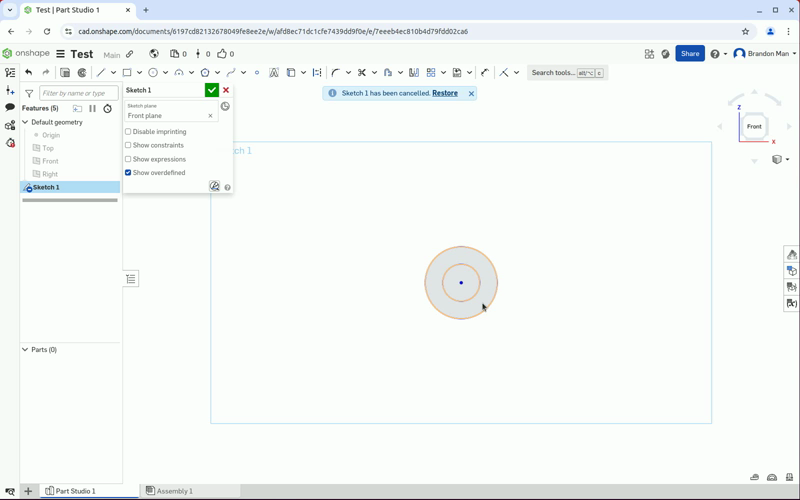
click(482, 302)
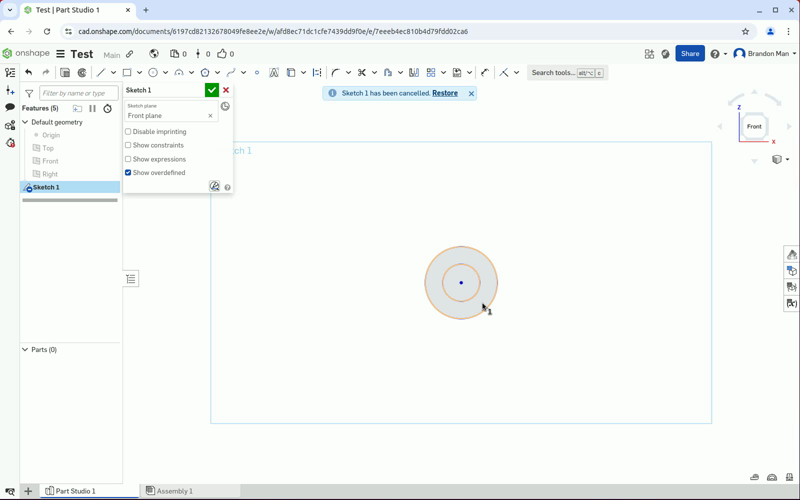
mouse_move(73, 352)
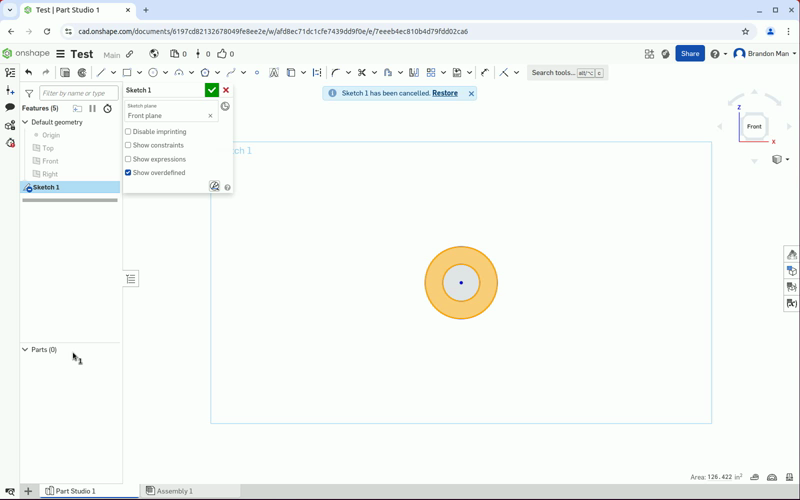
key(shift+y)
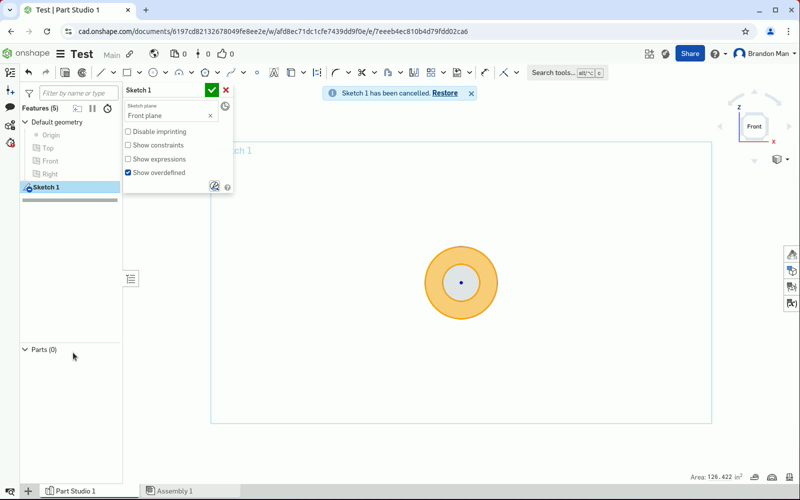
key(shift+e)
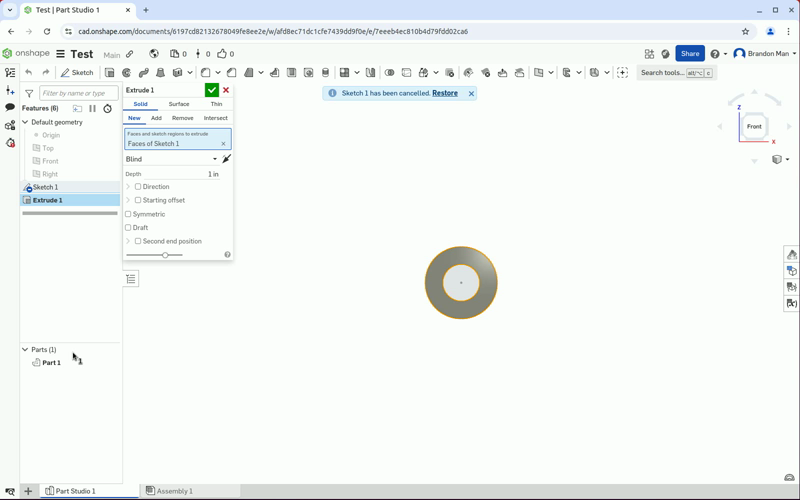
mouse_move(143, 106)
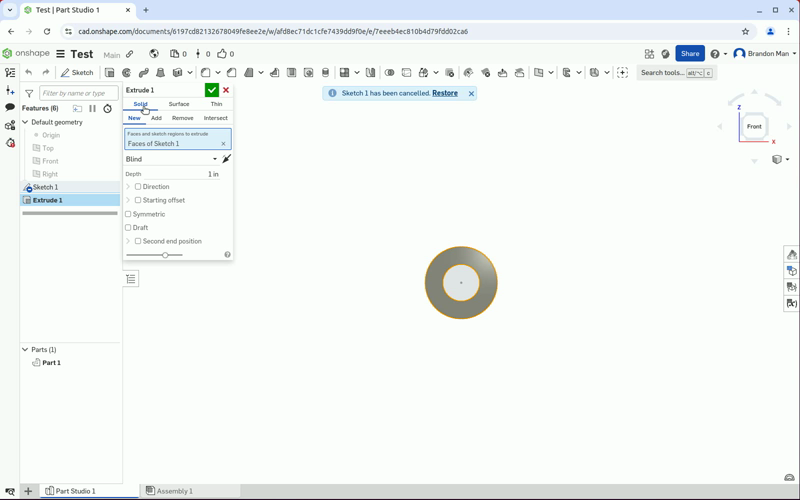
click(143, 106)
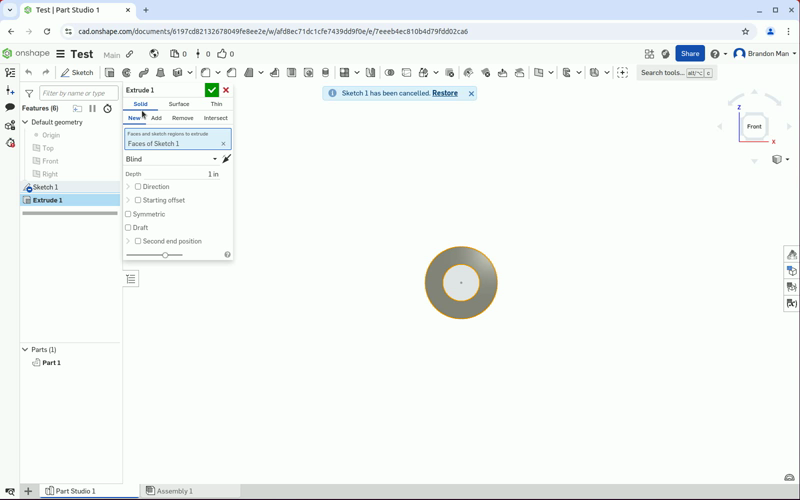
mouse_move(137, 120)
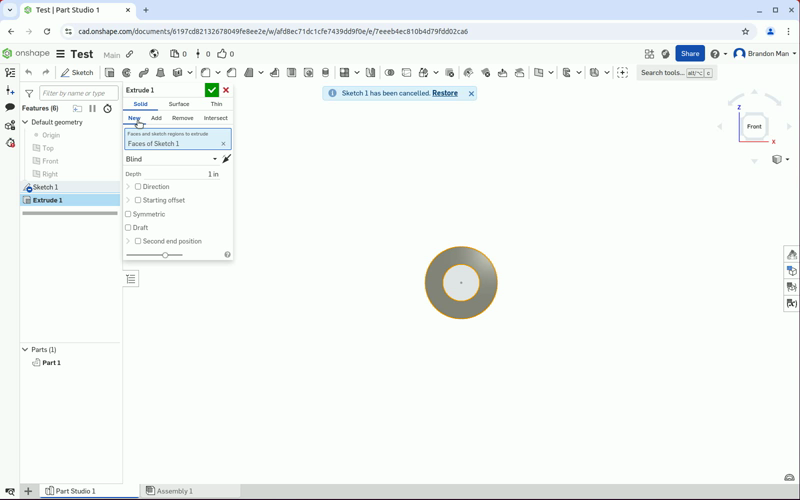
click(137, 120)
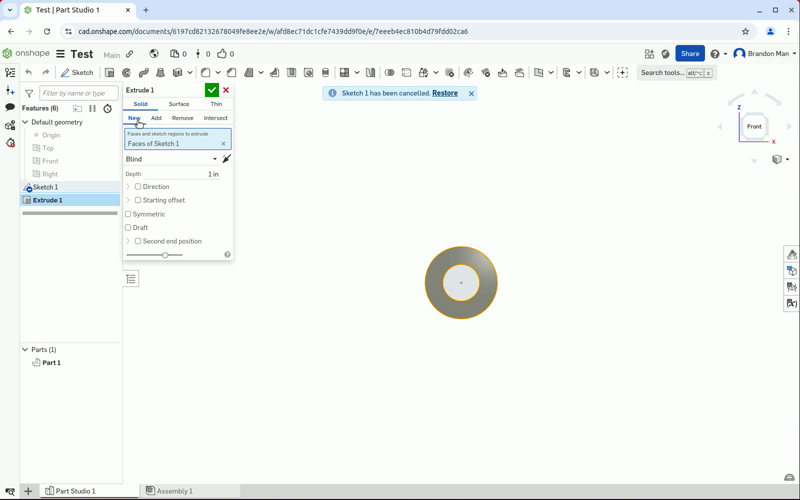
key(tab, 4)
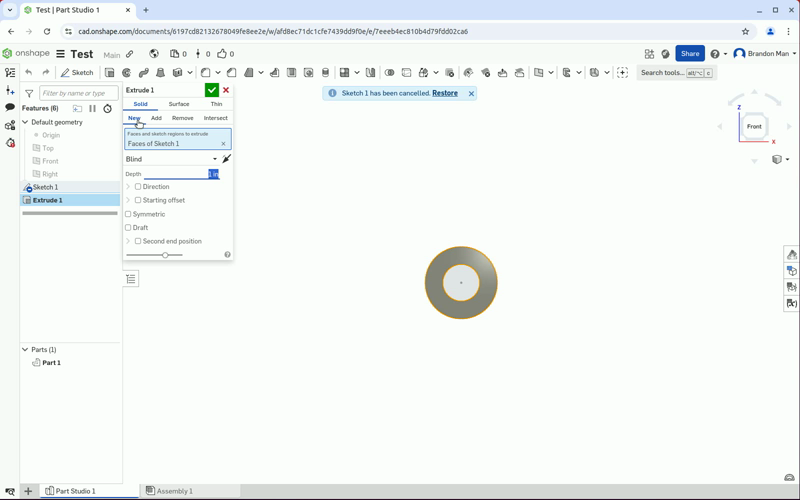
text(3.129)
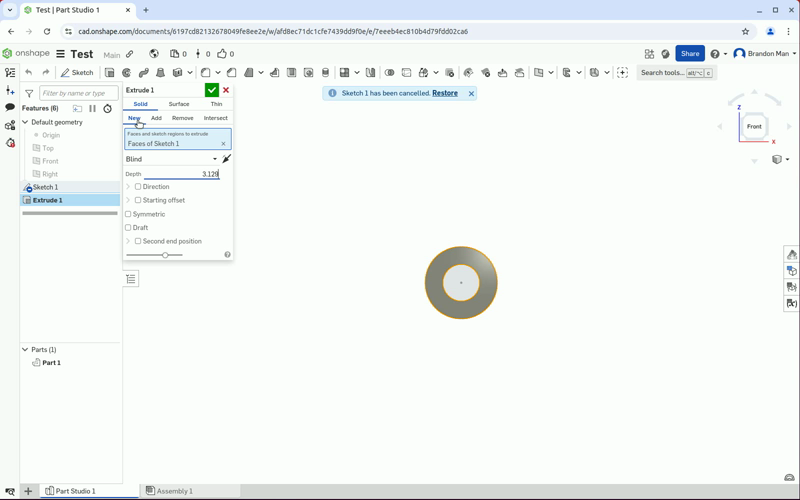
key(enter)
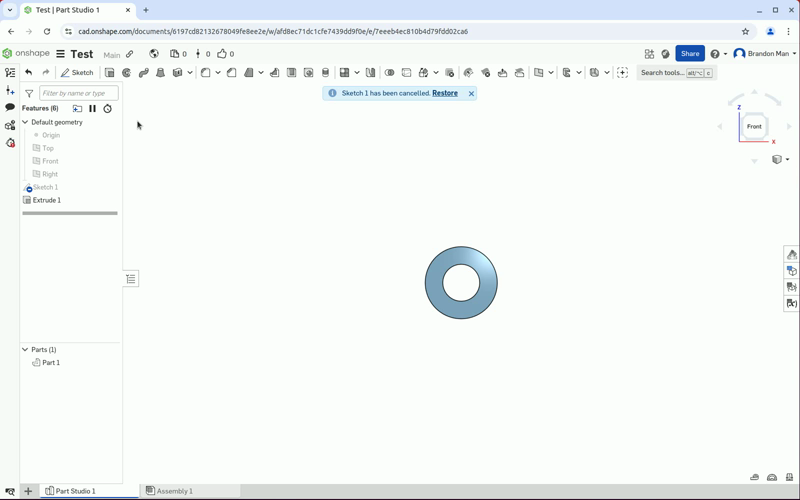
key(shift+h)
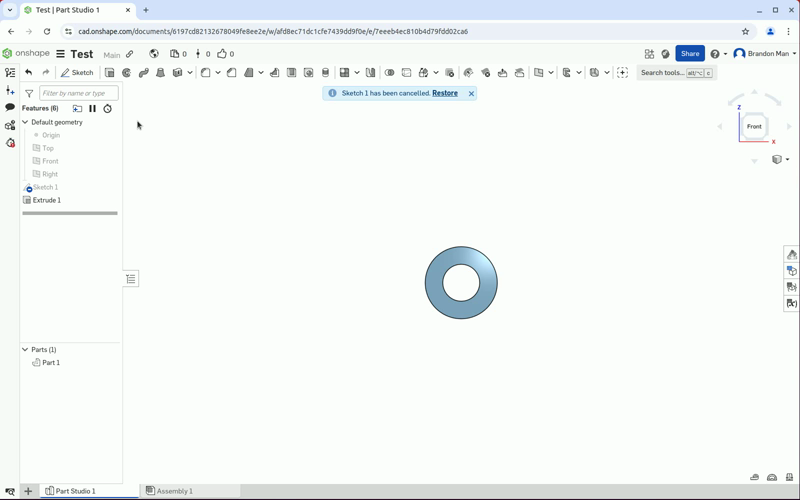
key(shift+h)
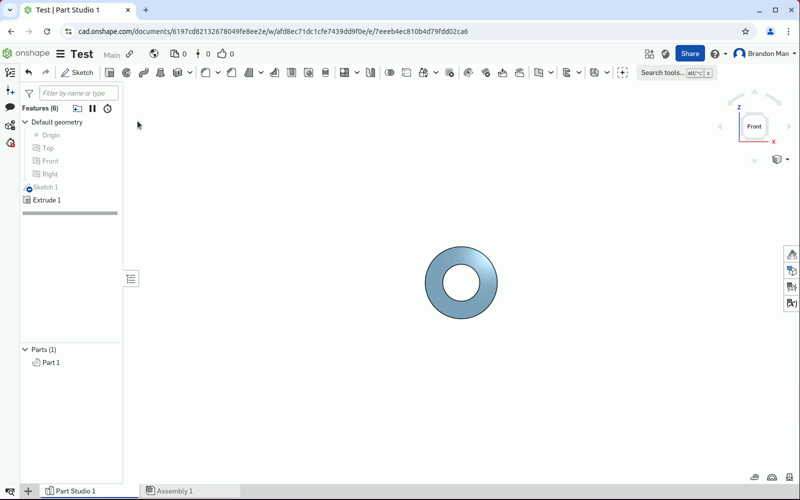
mouse_move(73, 189)
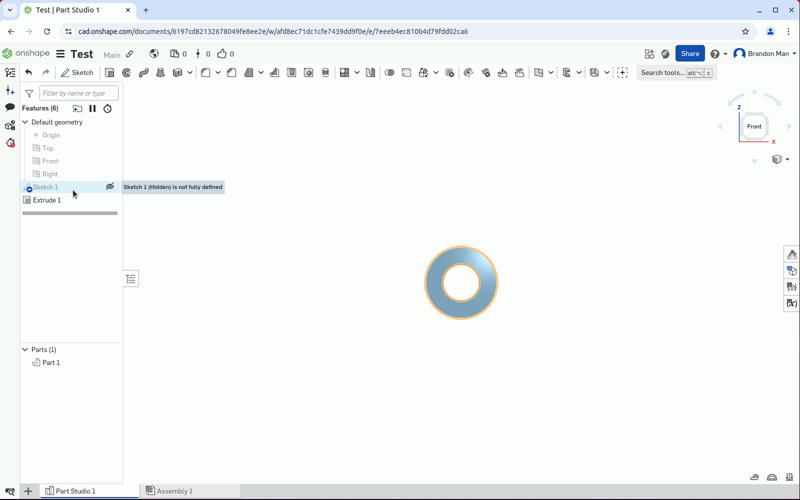
click(73, 189)
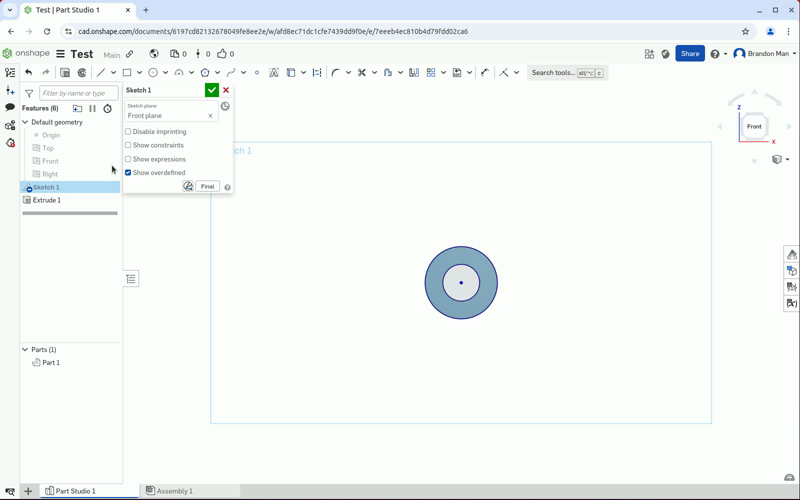
mouse_move(229, 92)
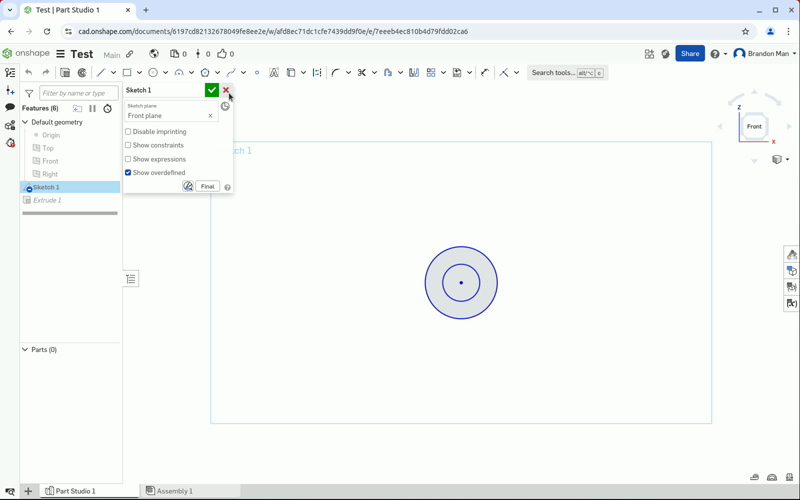
click(229, 92)
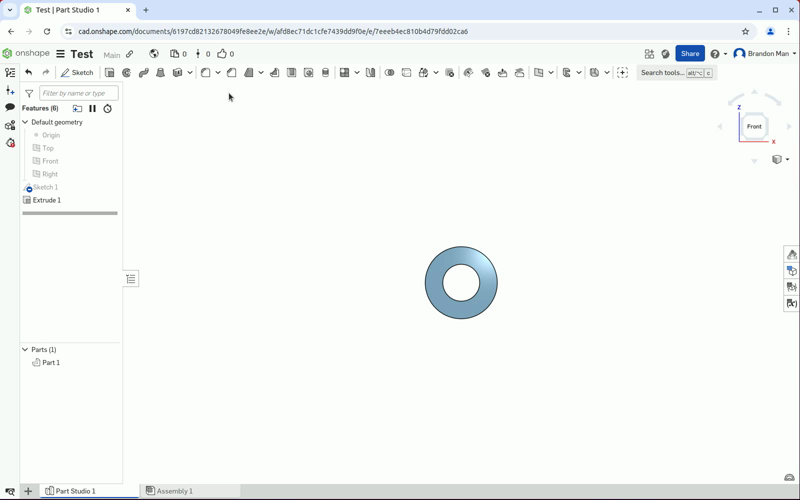
mouse_move(541, 75)
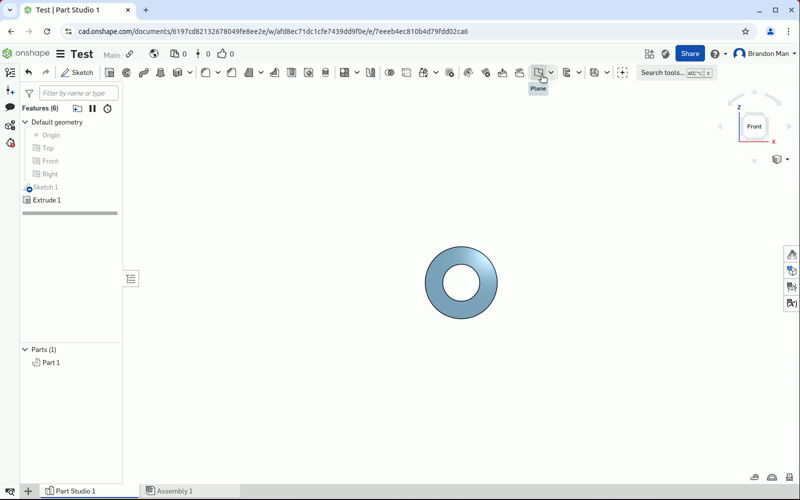
click(541, 75)
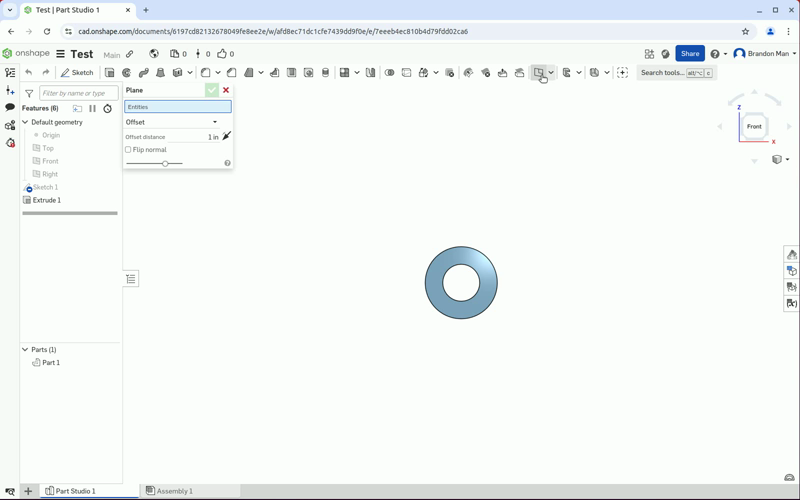
mouse_move(73, 163)
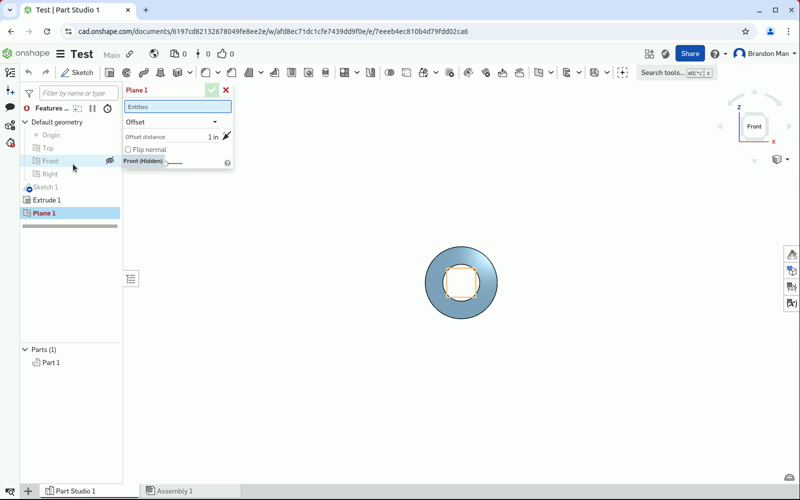
click(73, 163)
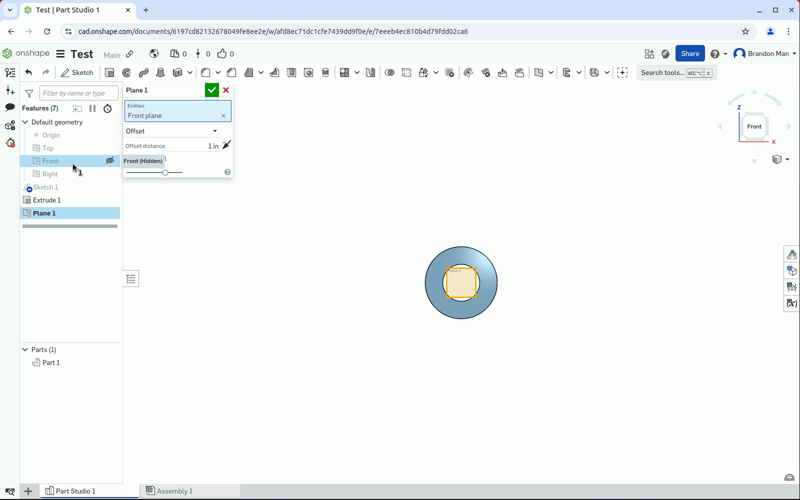
key(tab, 2)
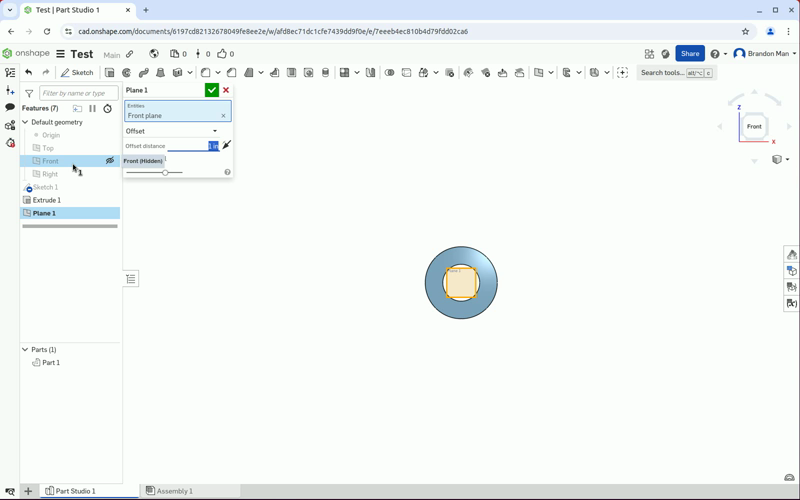
text(3.143)
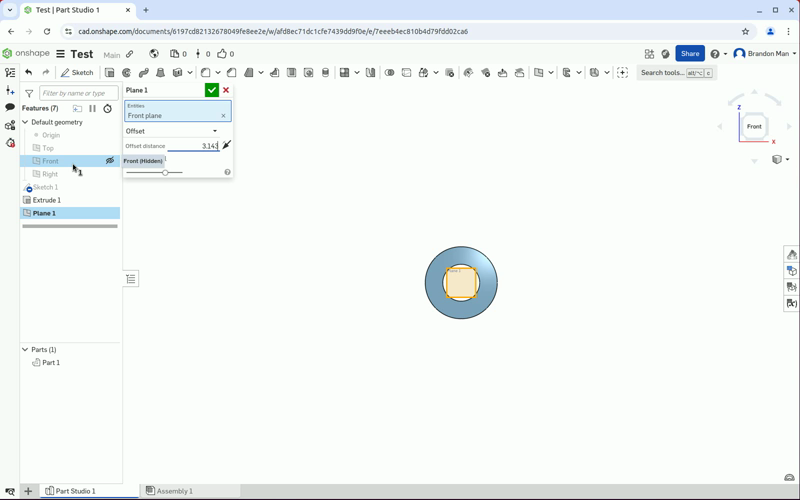
key(enter, 2)
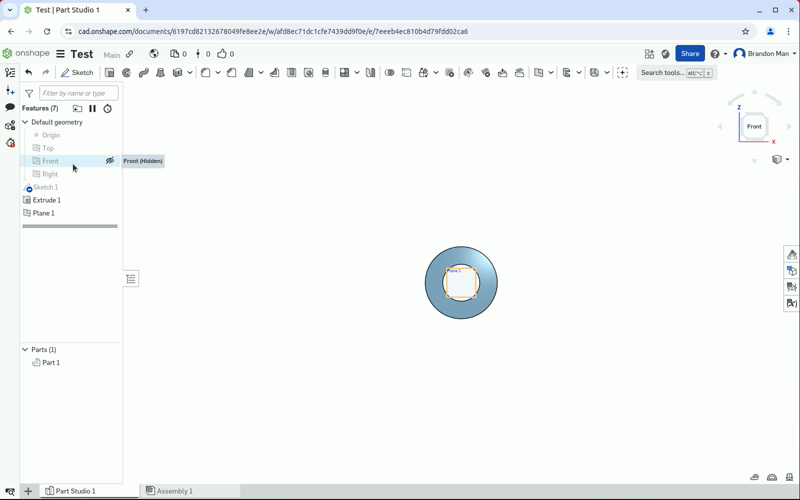
key(shift+s)
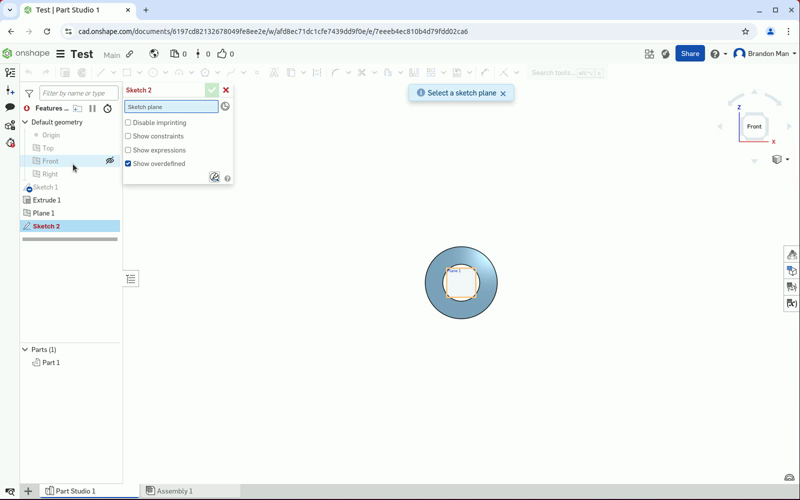
mouse_move(73, 215)
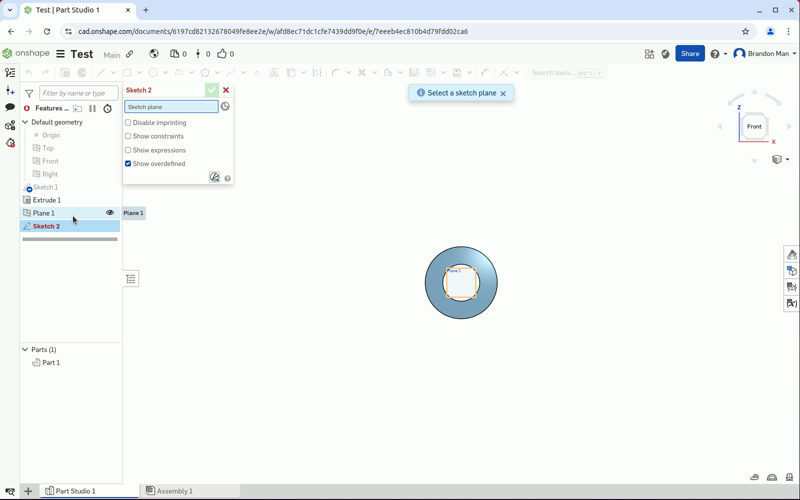
click(73, 215)
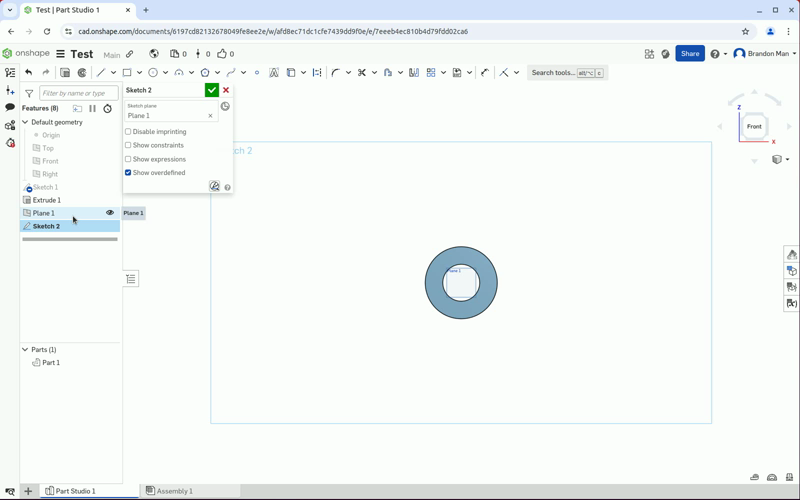
mouse_move(73, 352)
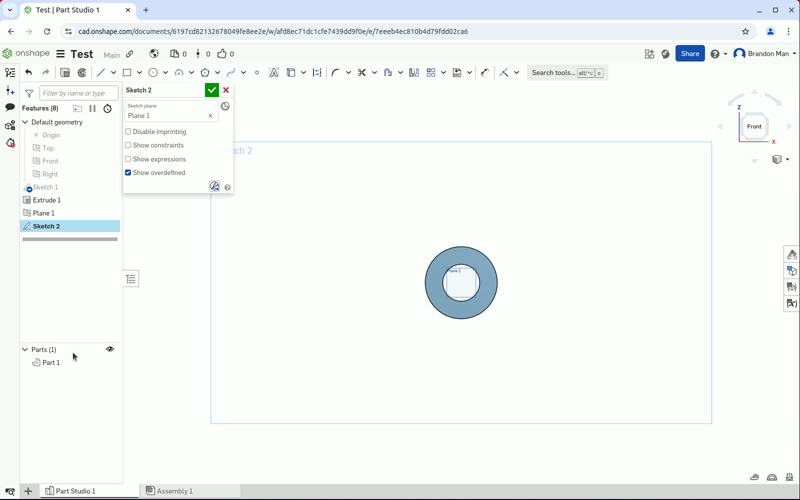
key(y)
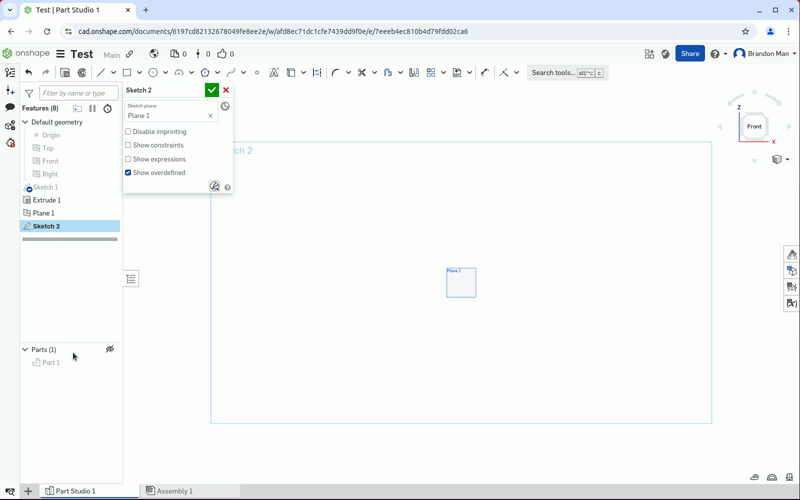
key(c)
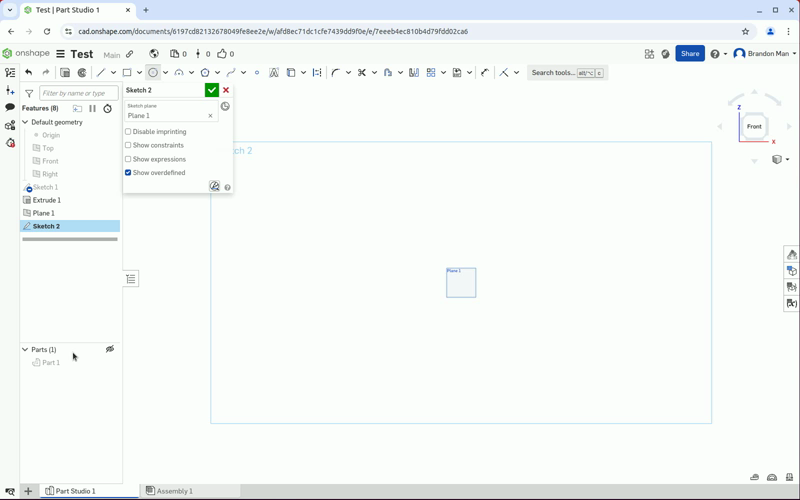
key_down(shift)
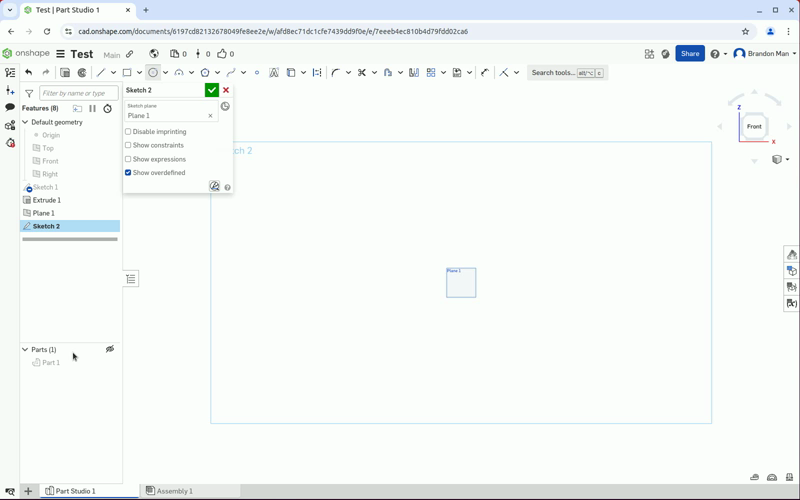
mouse_move(461, 282)
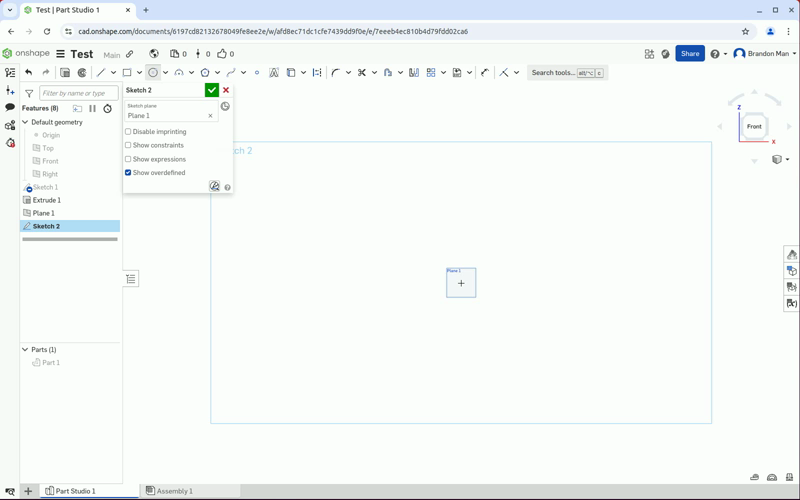
click(461, 282)
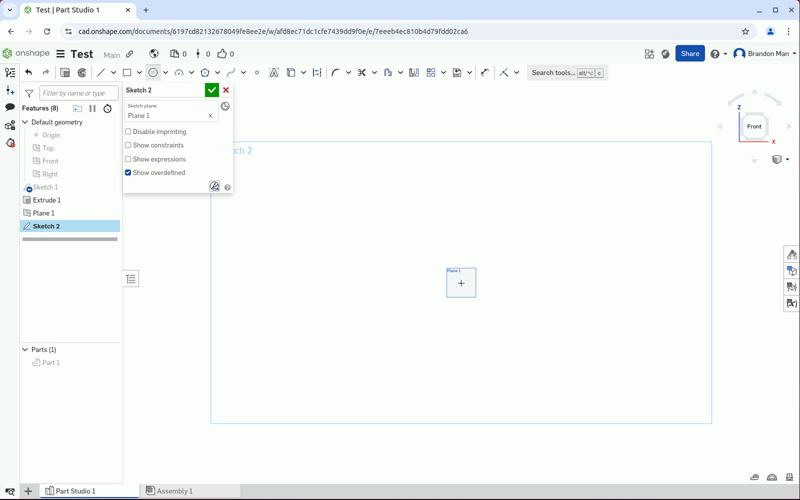
key_up(shift)
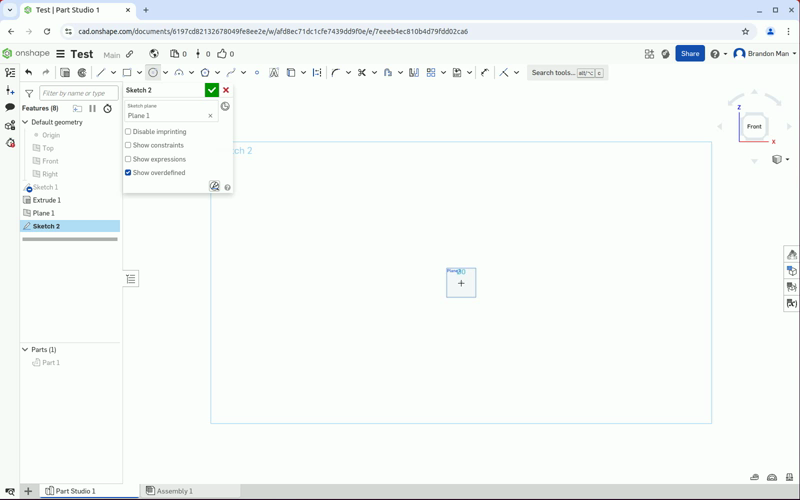
mouse_move(494, 282)
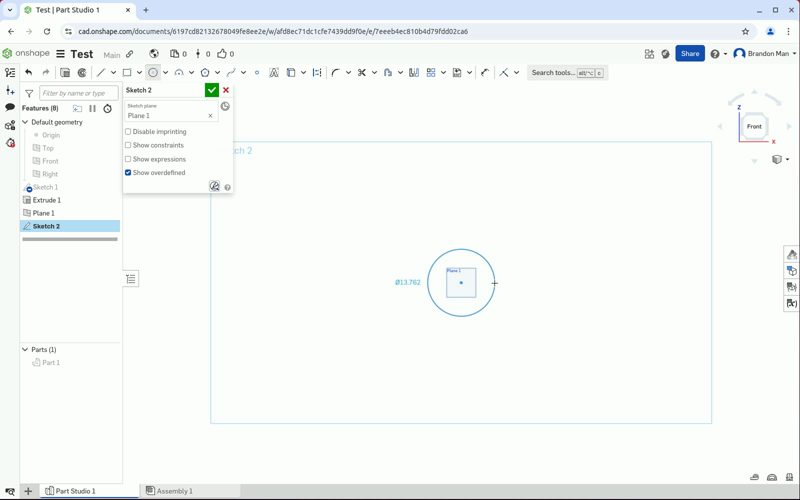
click(494, 282)
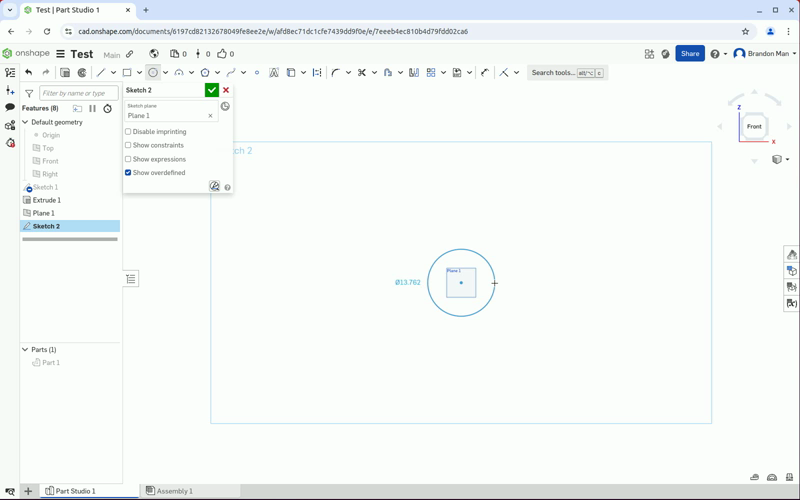
key(esc)
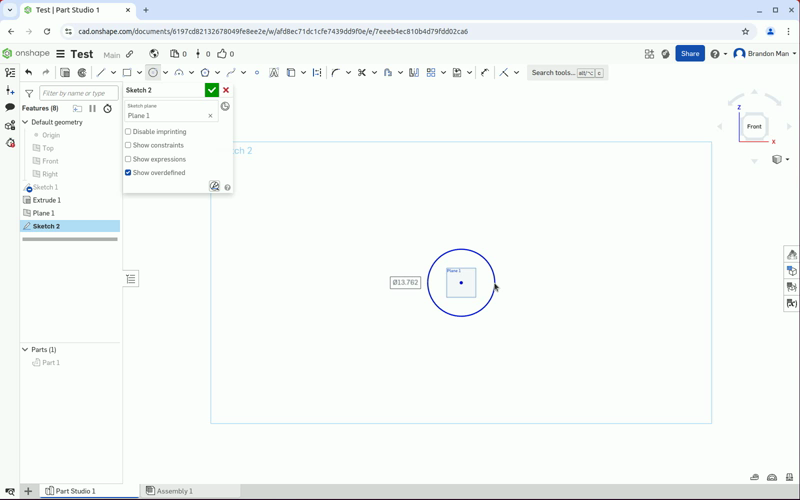
key(c)
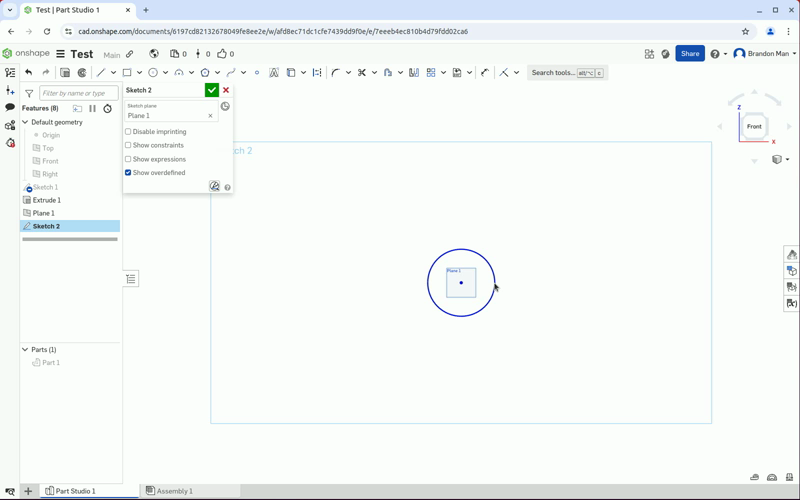
key_down(shift)
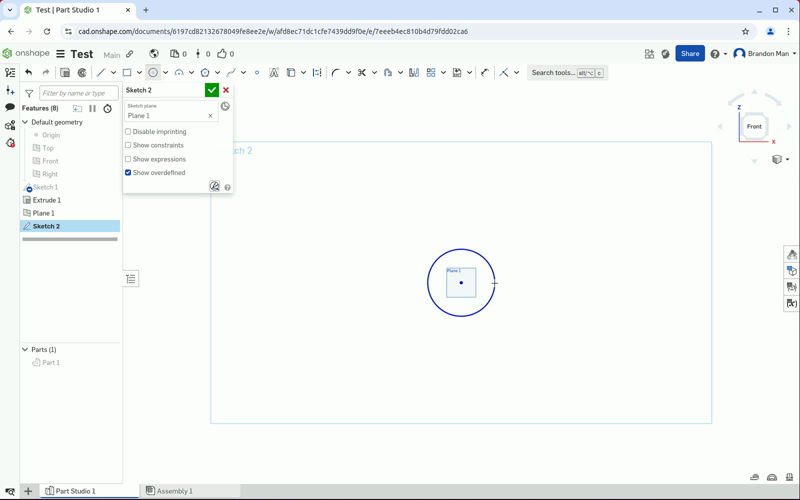
mouse_move(461, 282)
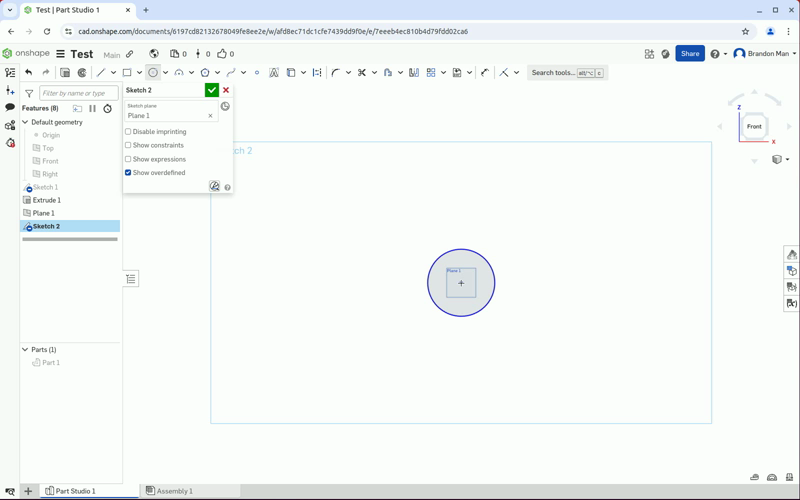
click(461, 282)
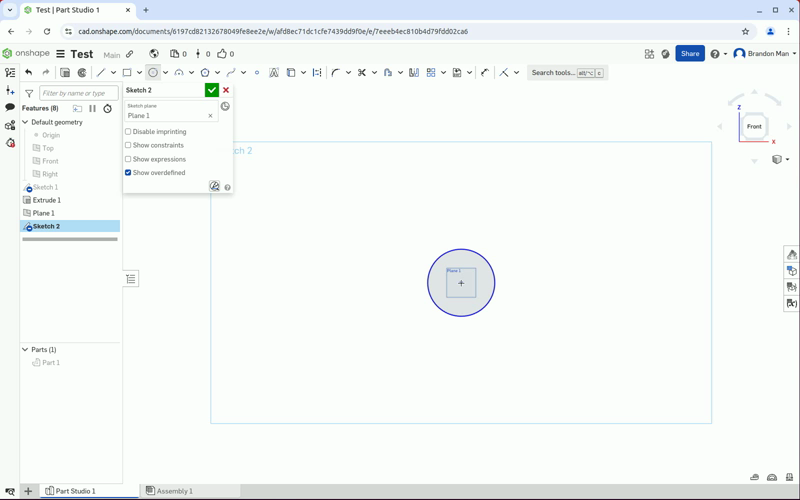
key_up(shift)
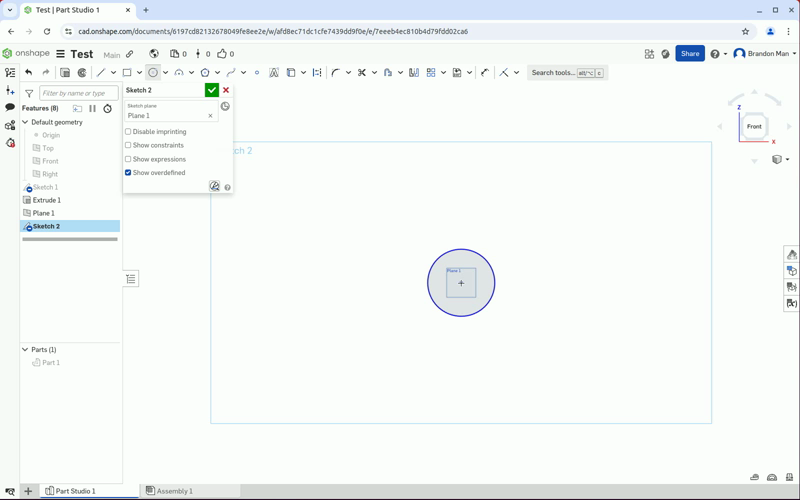
mouse_move(480, 282)
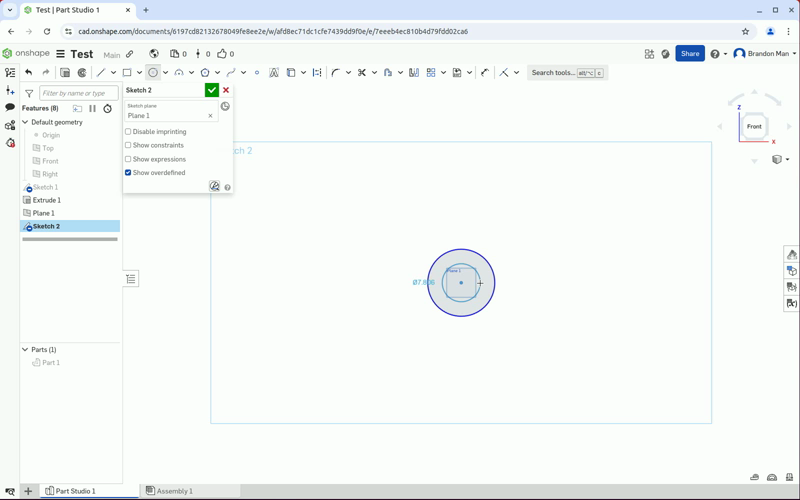
click(480, 282)
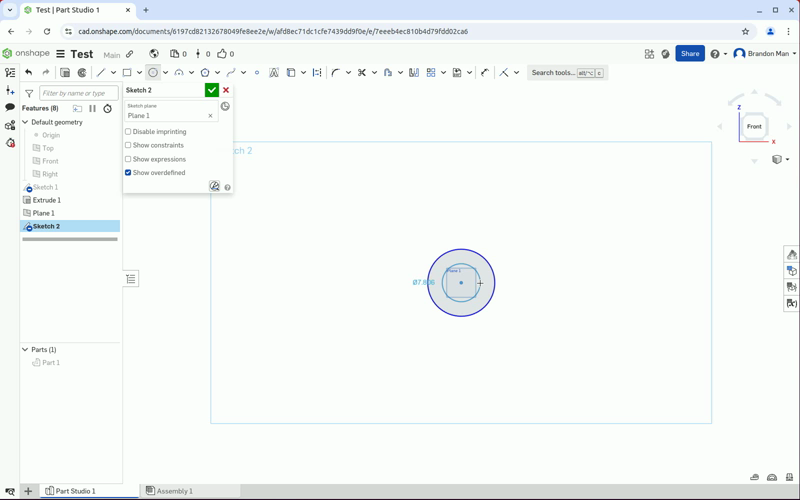
key(esc)
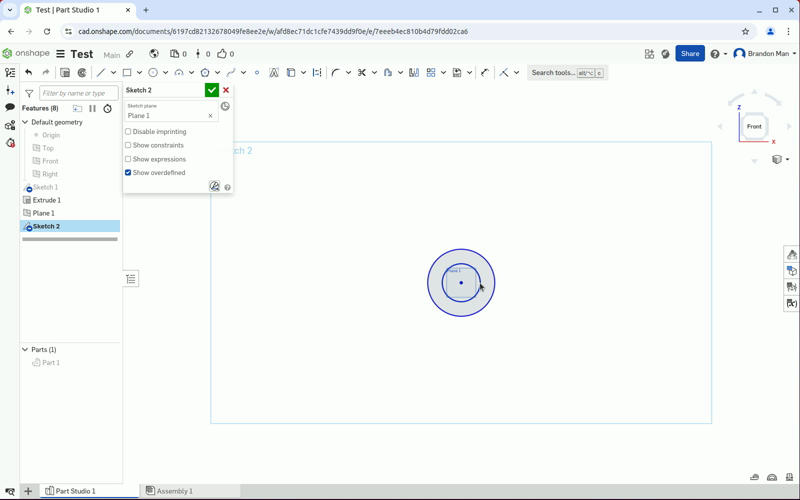
mouse_move(474, 255)
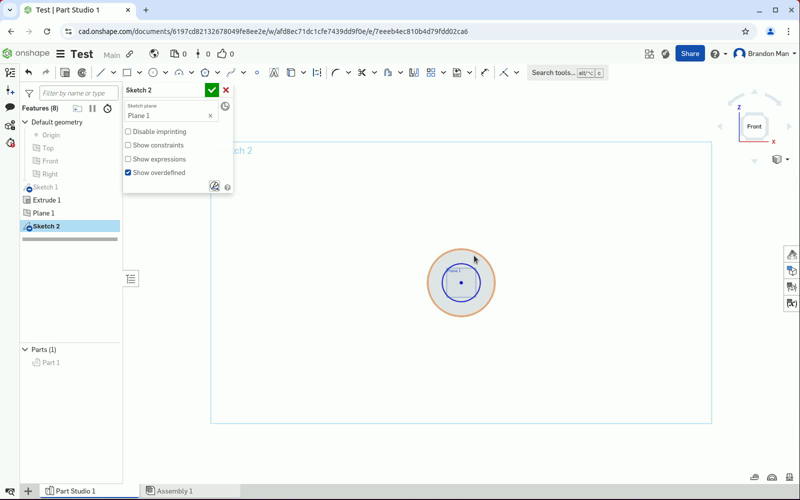
click(474, 255)
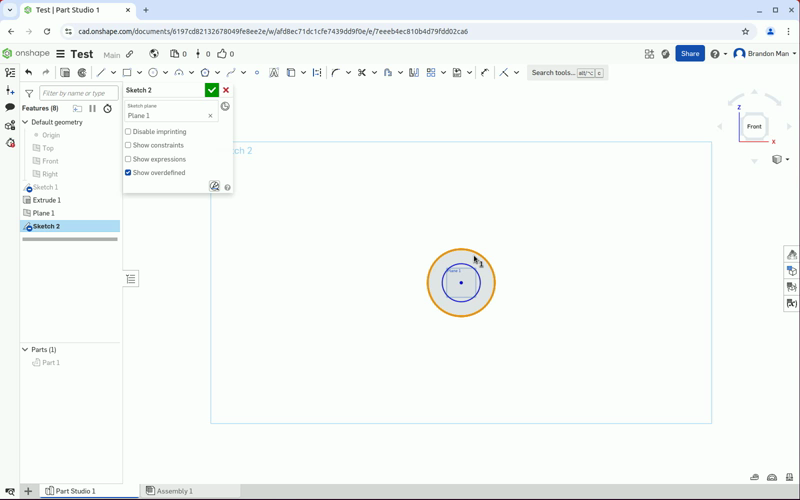
mouse_move(73, 352)
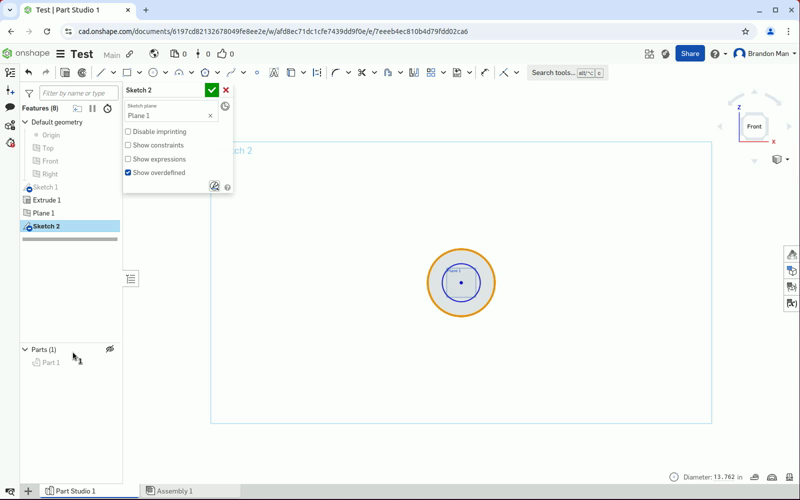
key(shift+y)
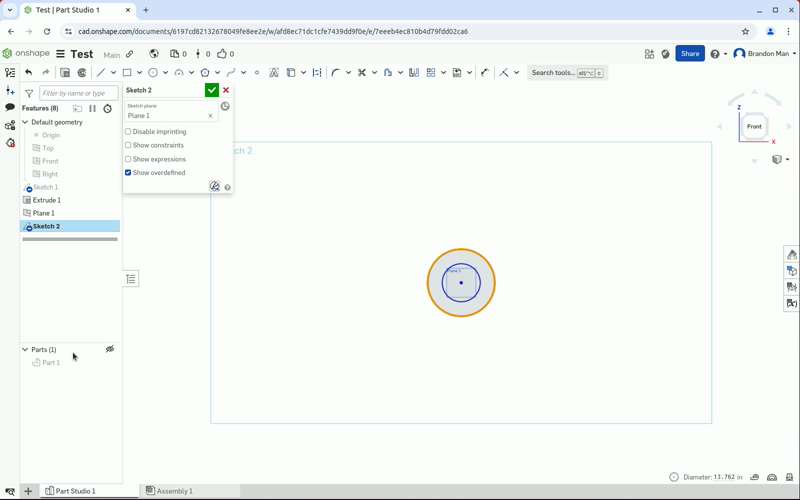
key(shift+e)
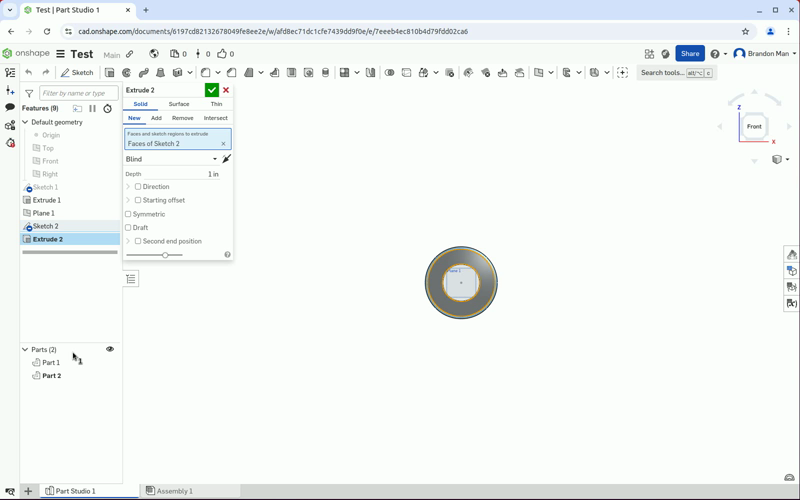
mouse_move(143, 106)
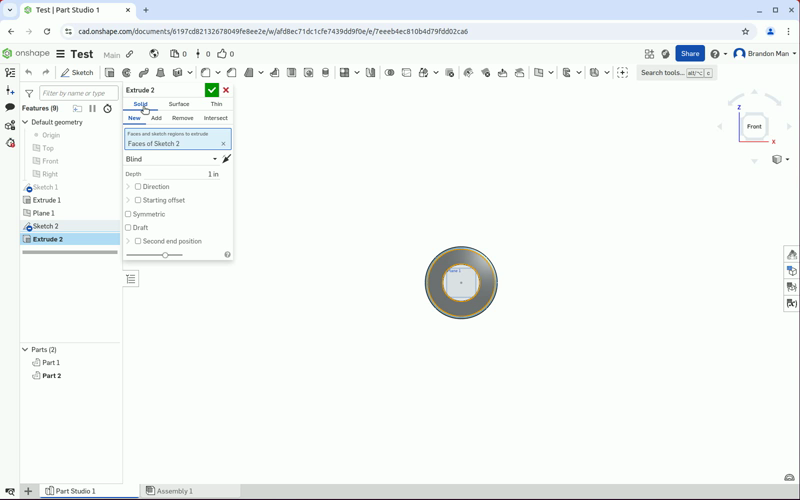
click(143, 106)
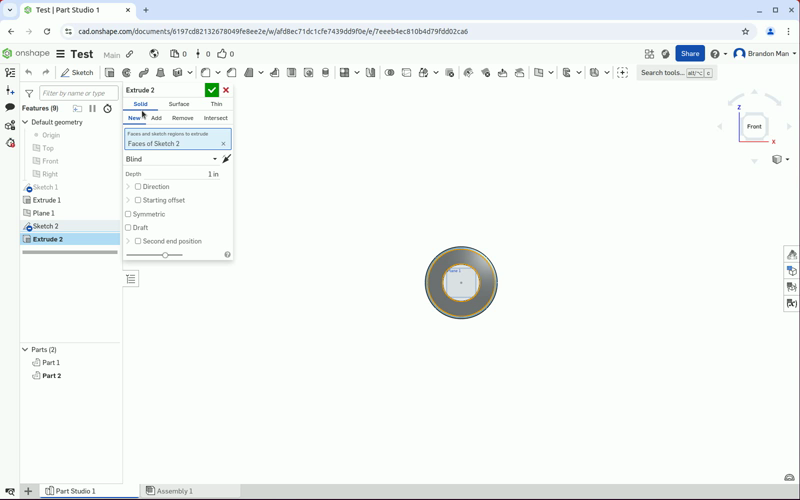
mouse_move(137, 120)
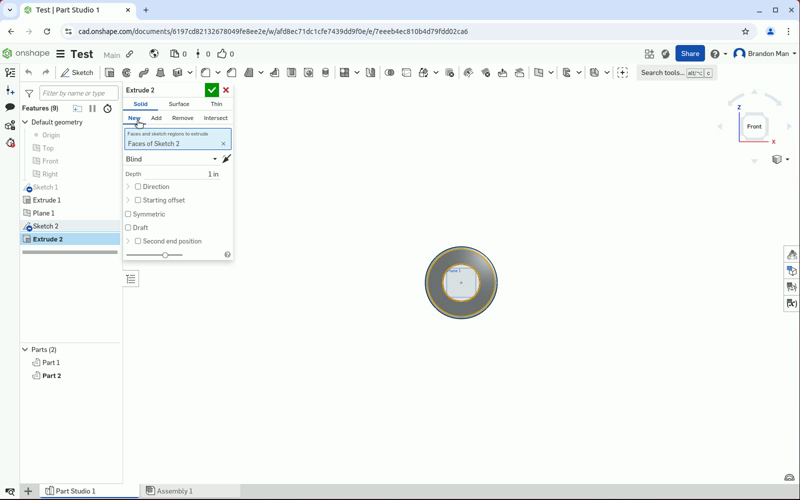
click(137, 120)
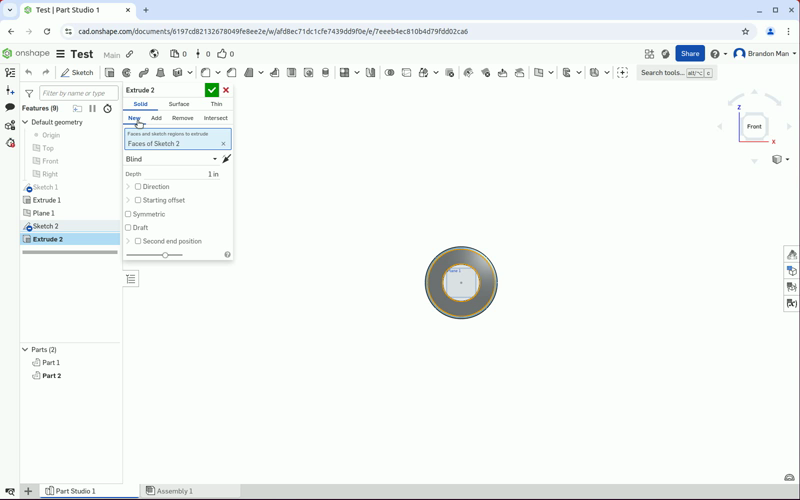
key(tab, 4)
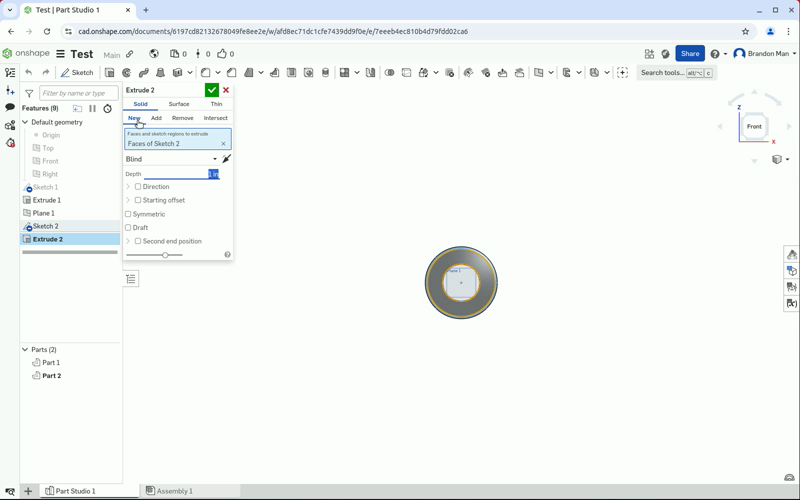
text(0.963)
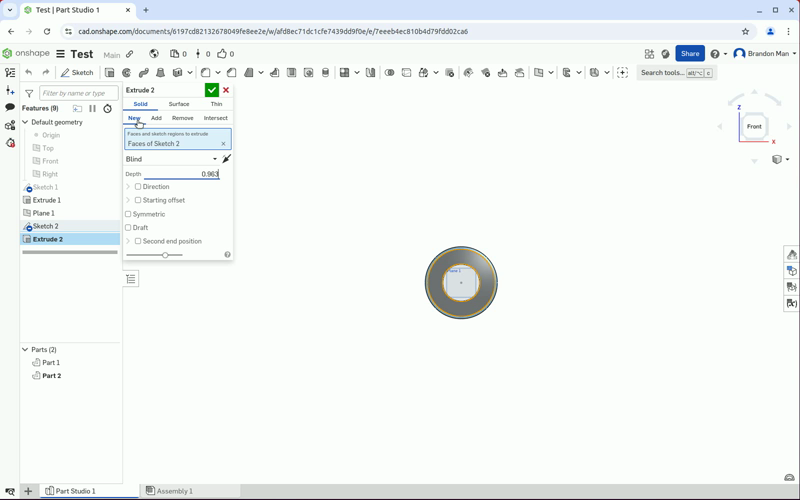
key(enter)
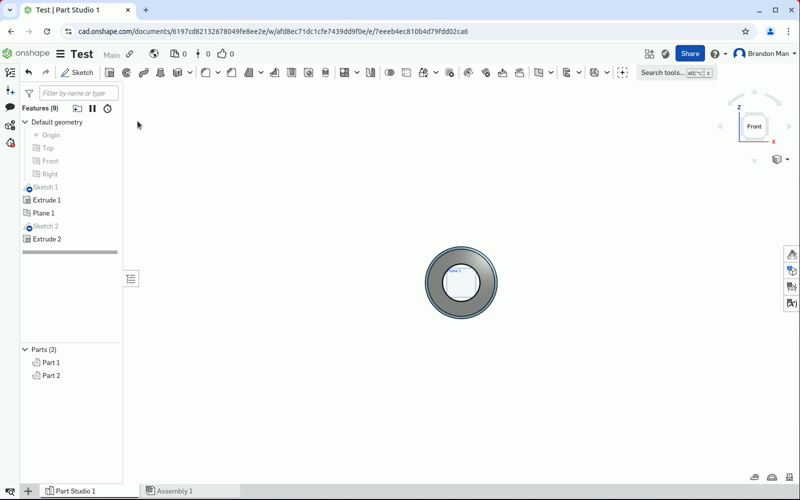
key(shift+h)
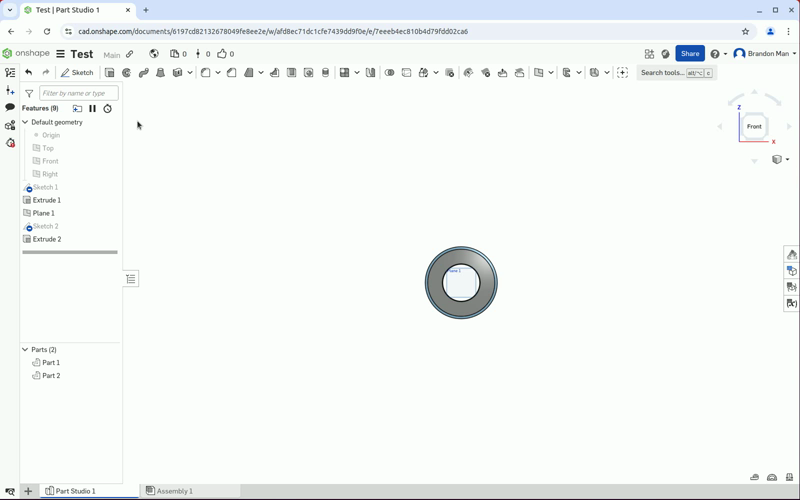
key(shift+h)
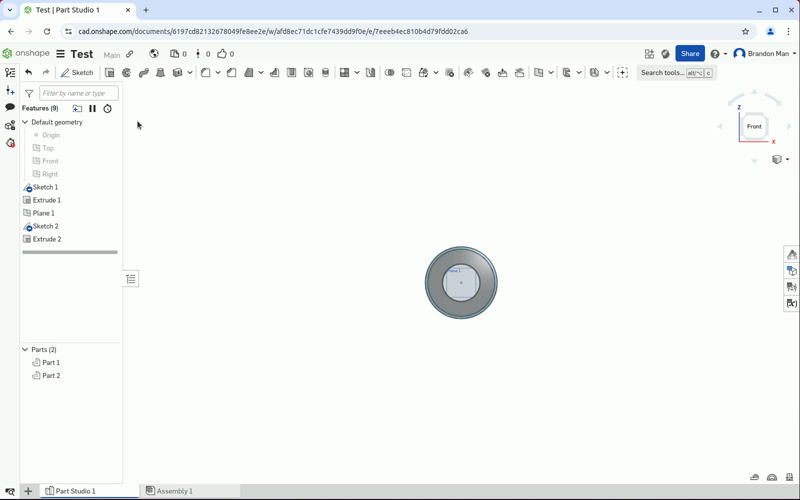
key(shift+7)
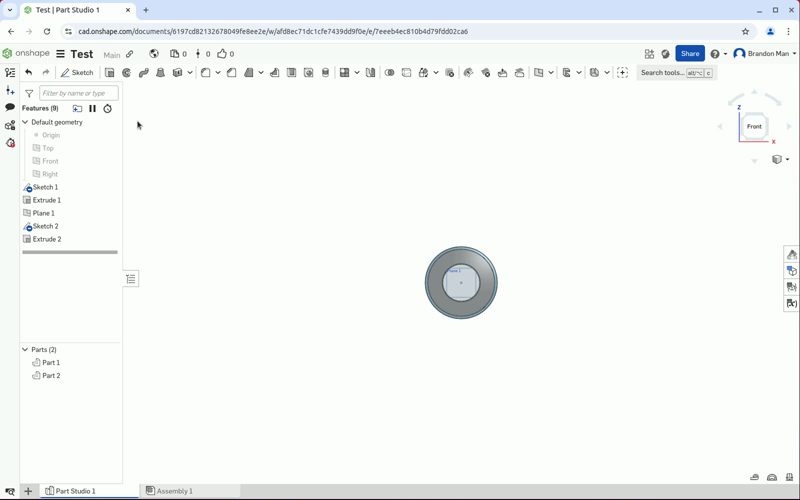
key(left, 2)
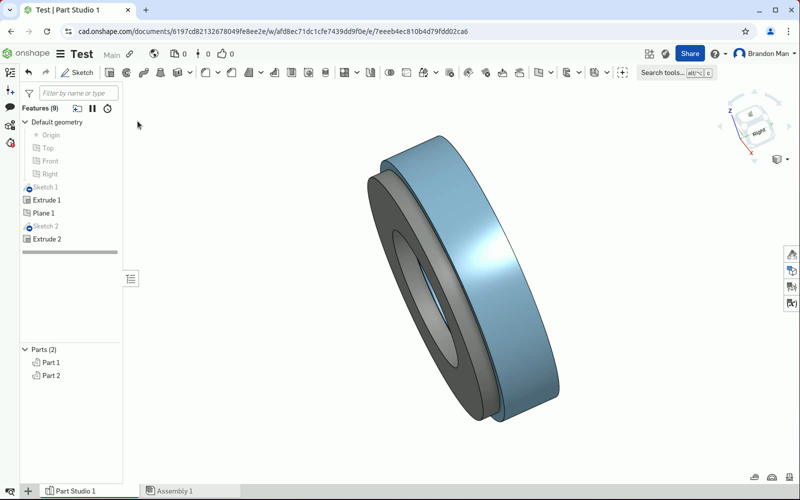
key(down, 2)
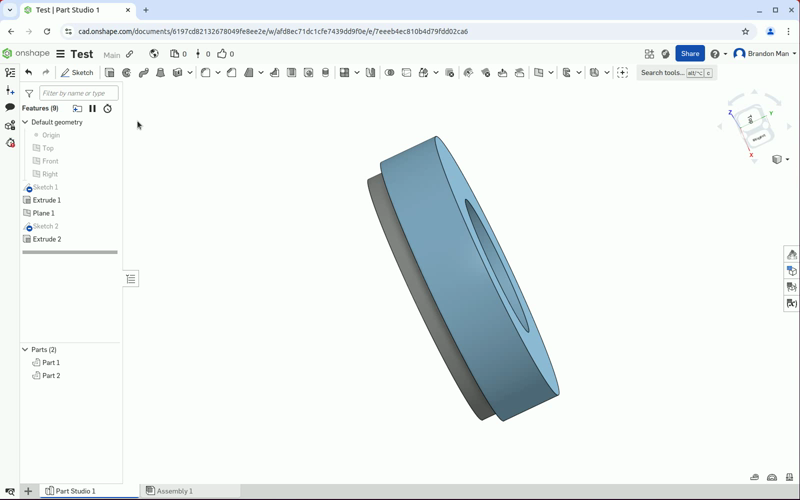
key(up, 2)
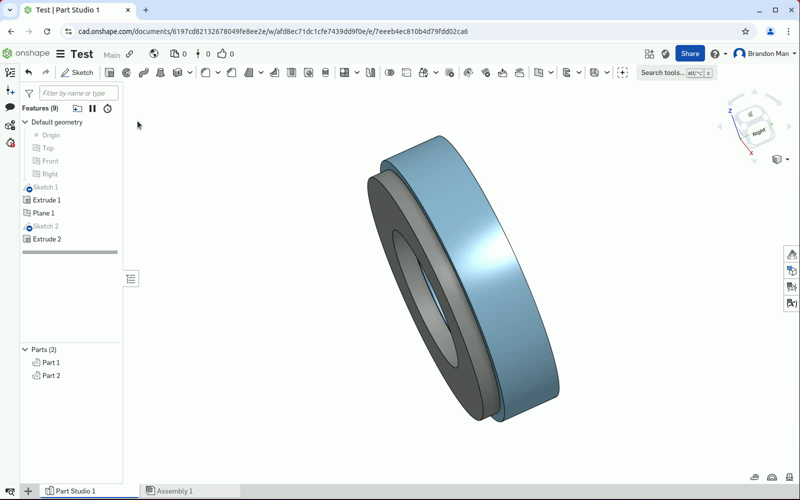
key(right, 2)
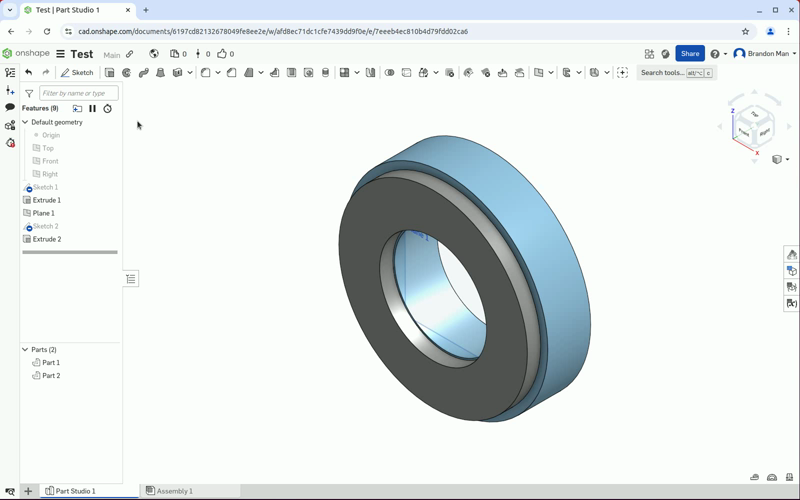
mouse_move(73, 189)
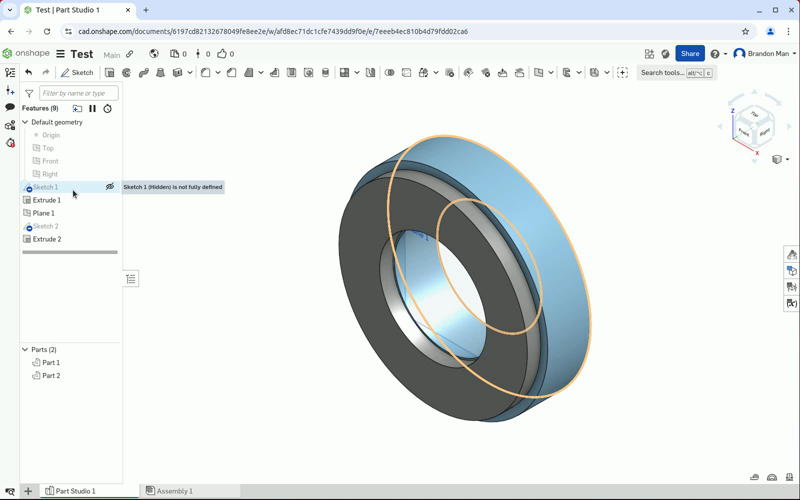
click(73, 189)